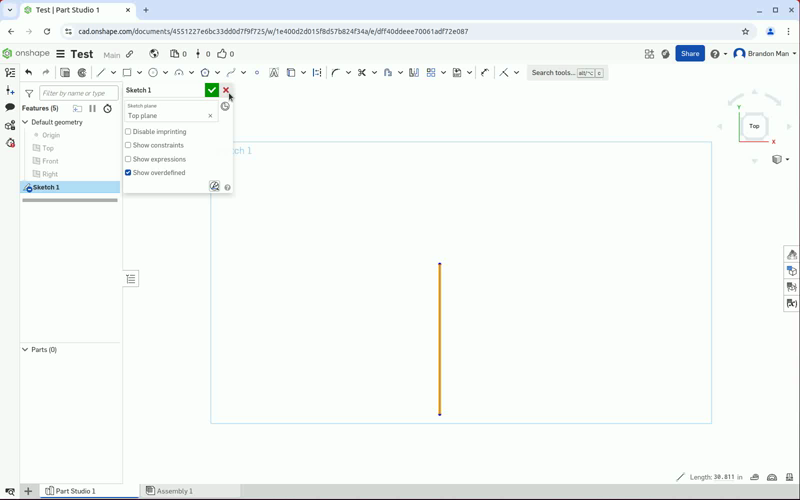
key(shift+h)
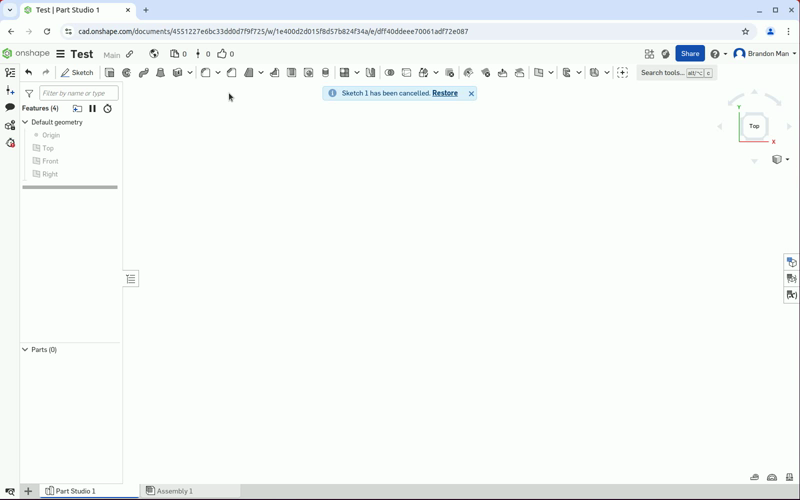
mouse_move(73, 352)
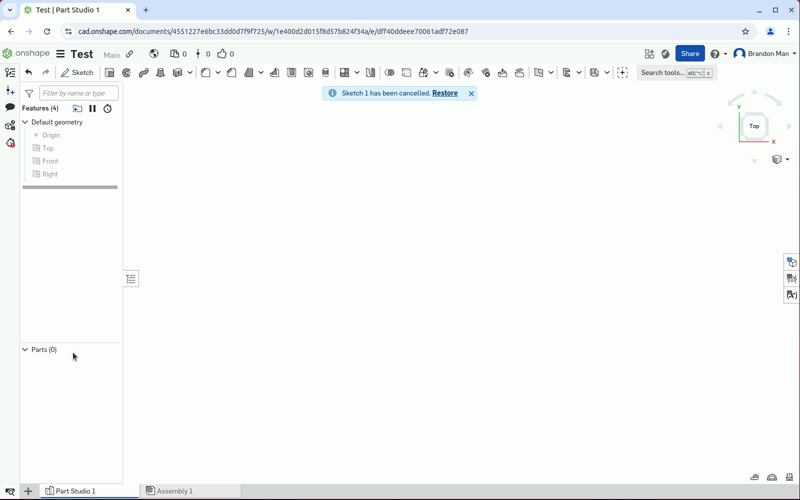
key(y)
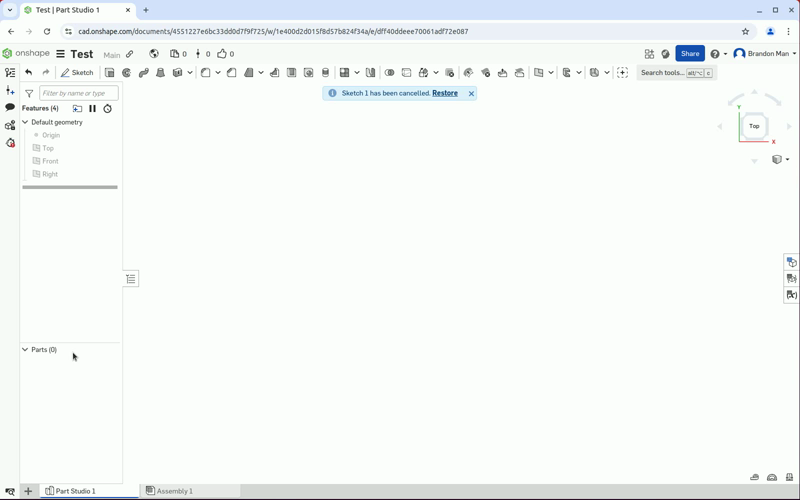
key(shift+p)
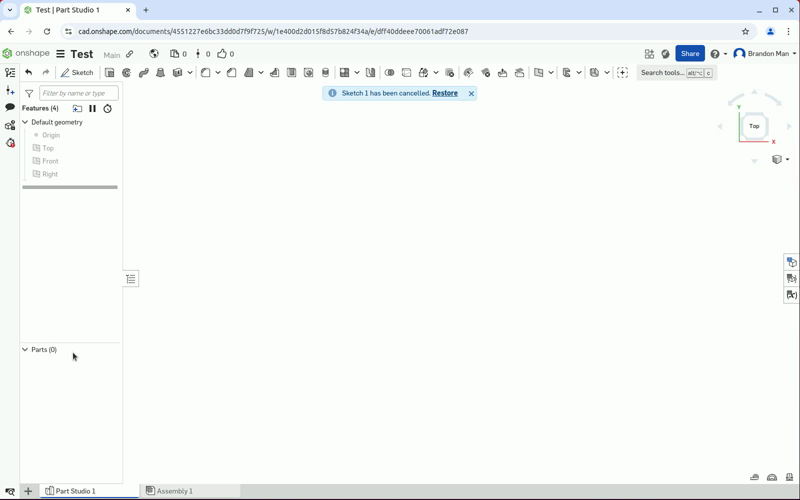
key(space)
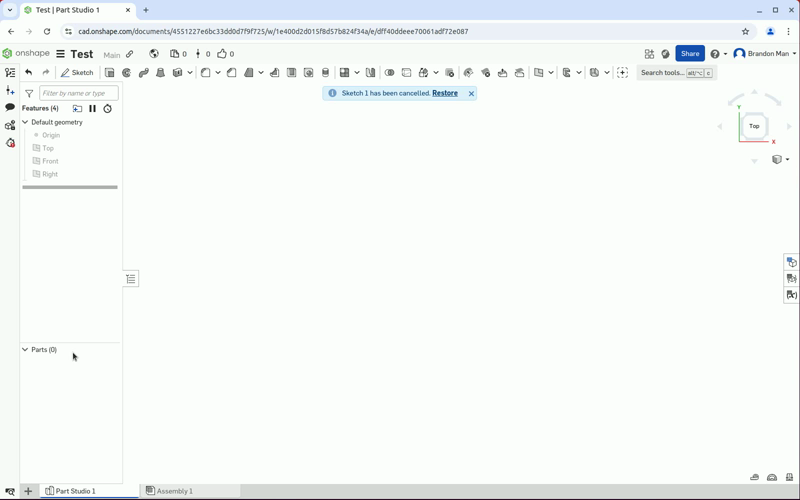
key_down(shift)
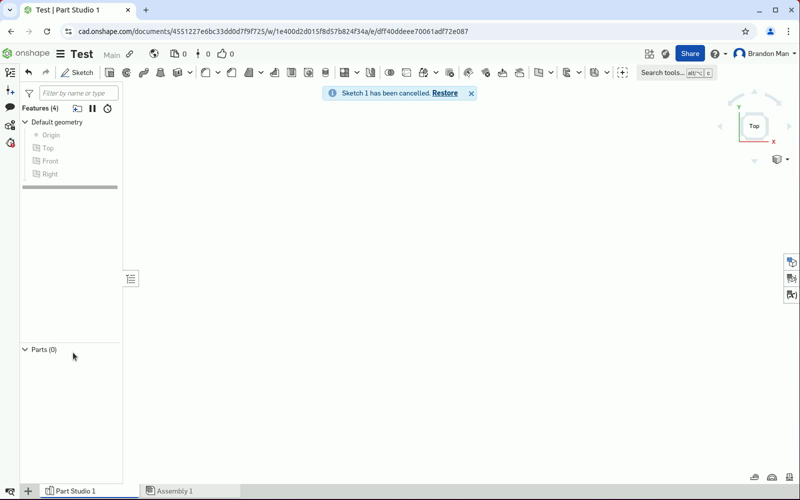
key(up)
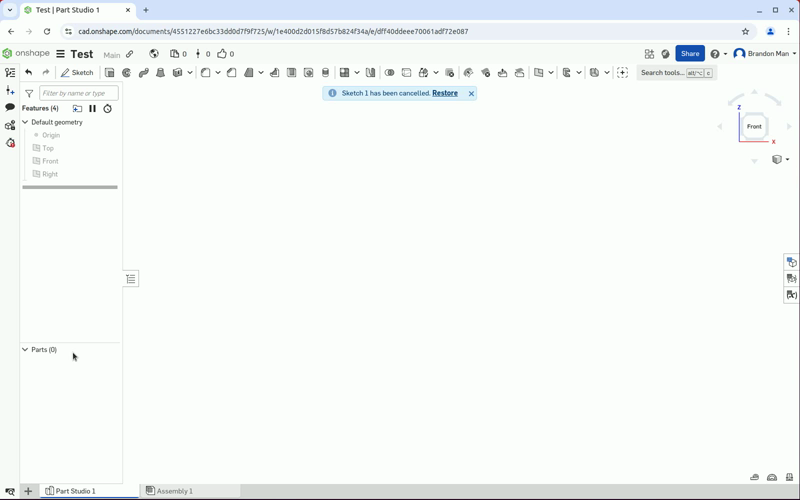
key_up(shift)
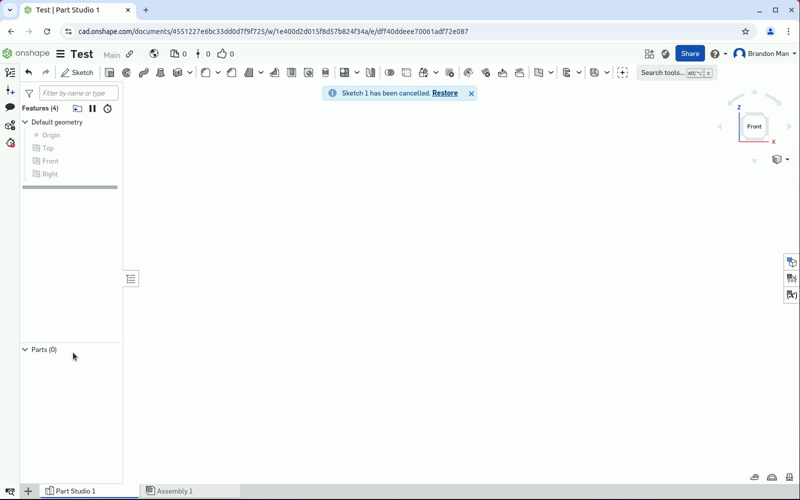
mouse_move(73, 352)
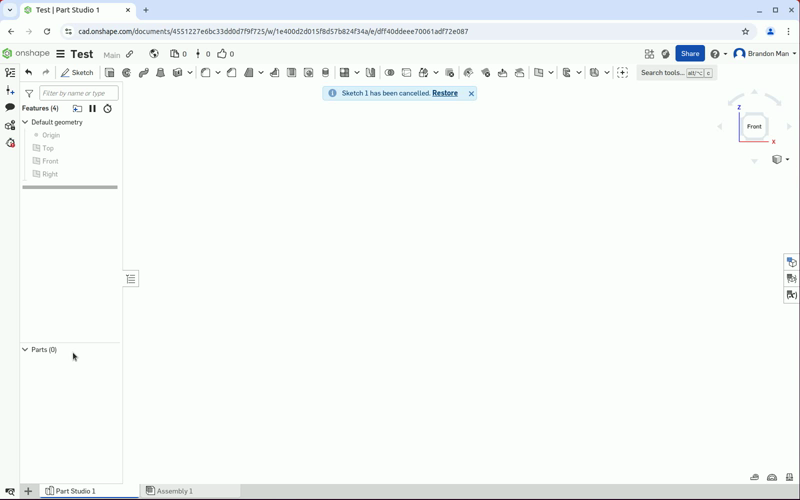
key(shift+y)
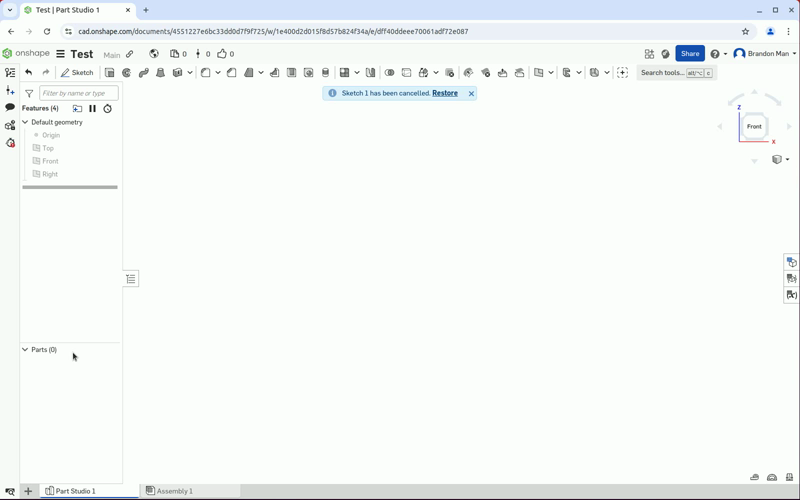
key(shift+s)
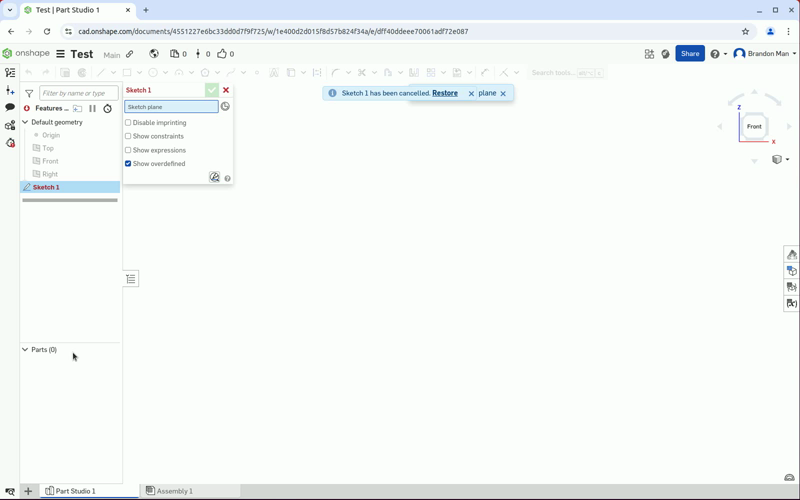
mouse_move(73, 163)
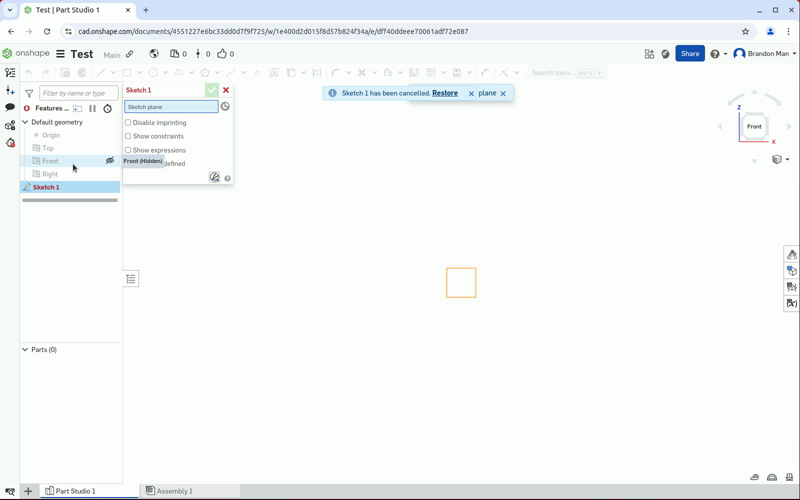
click(73, 163)
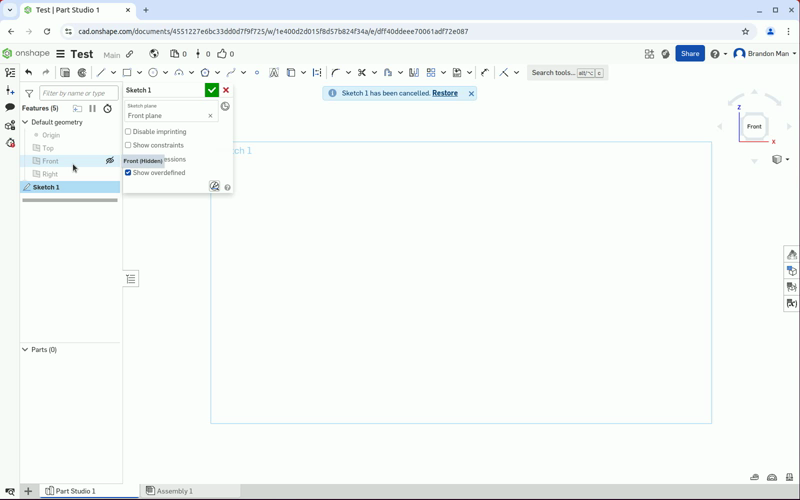
mouse_move(73, 352)
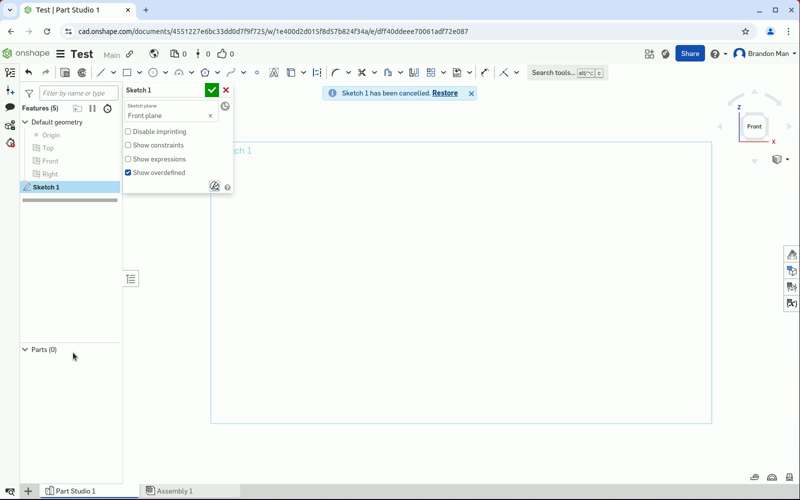
key(y)
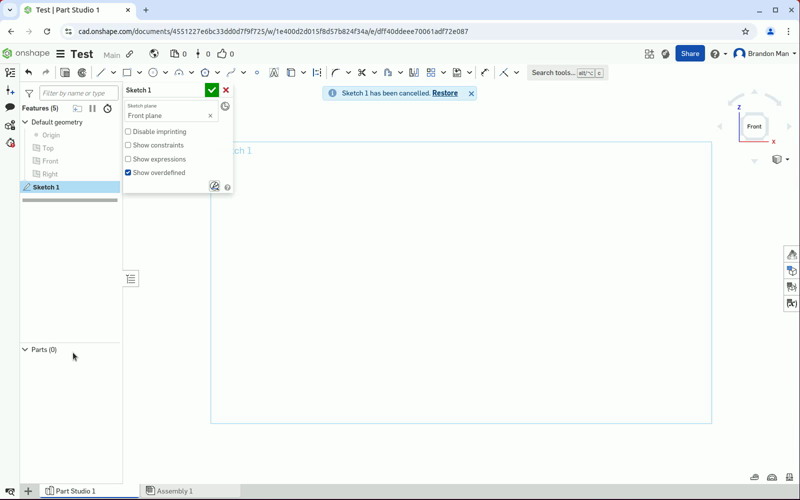
key(c)
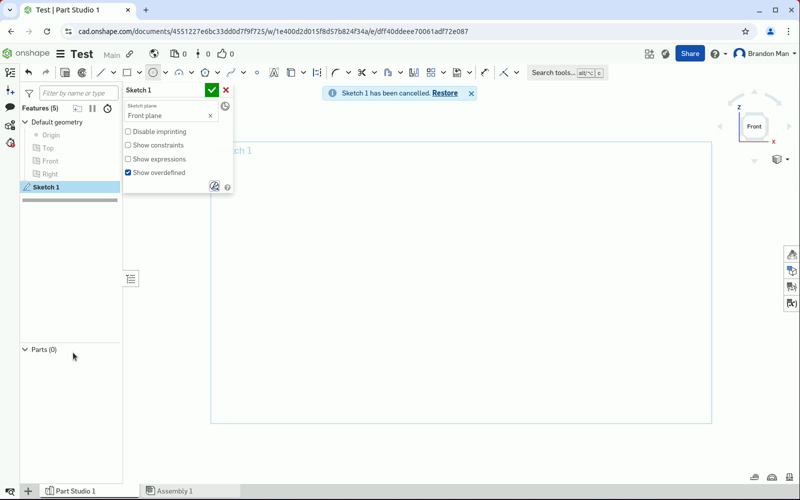
key_down(shift)
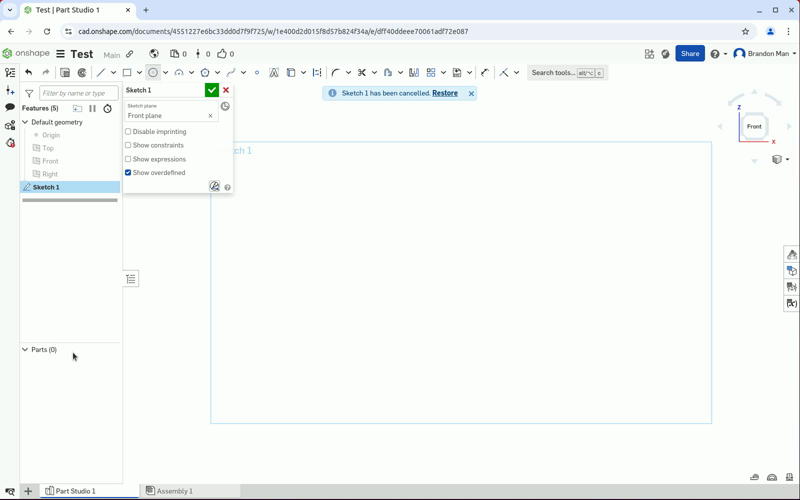
mouse_move(461, 282)
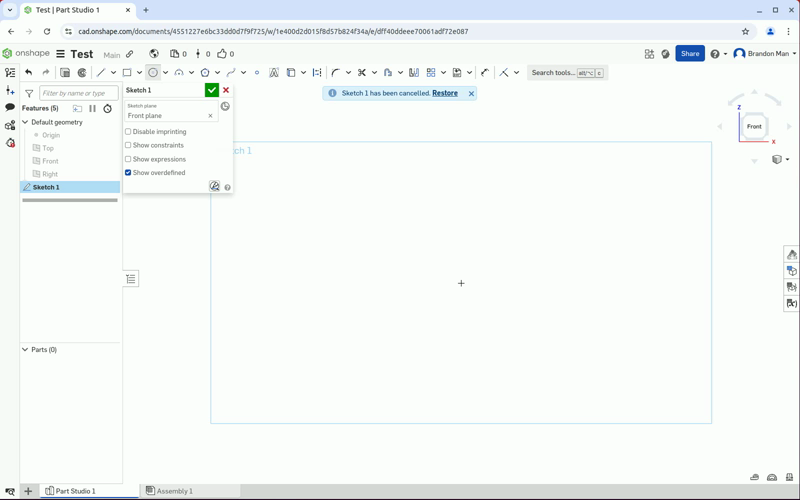
click(461, 282)
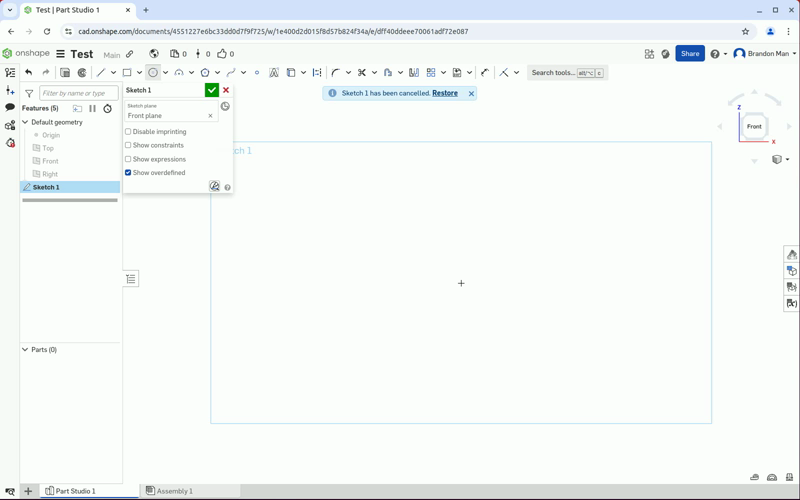
key_up(shift)
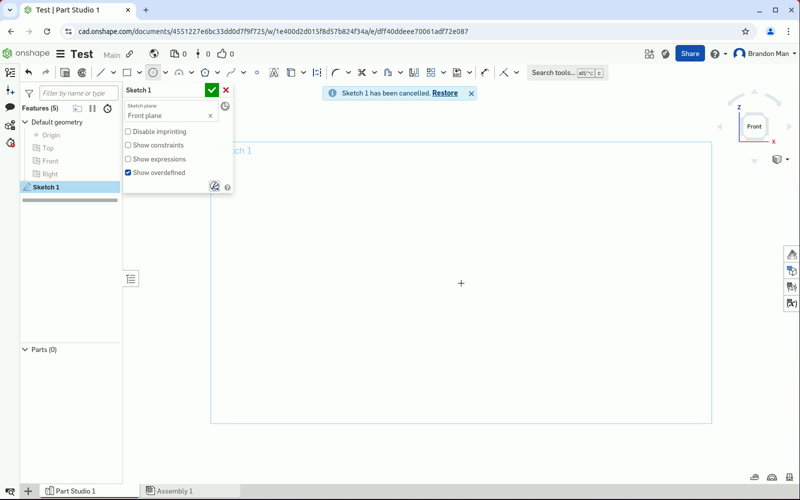
mouse_move(527, 282)
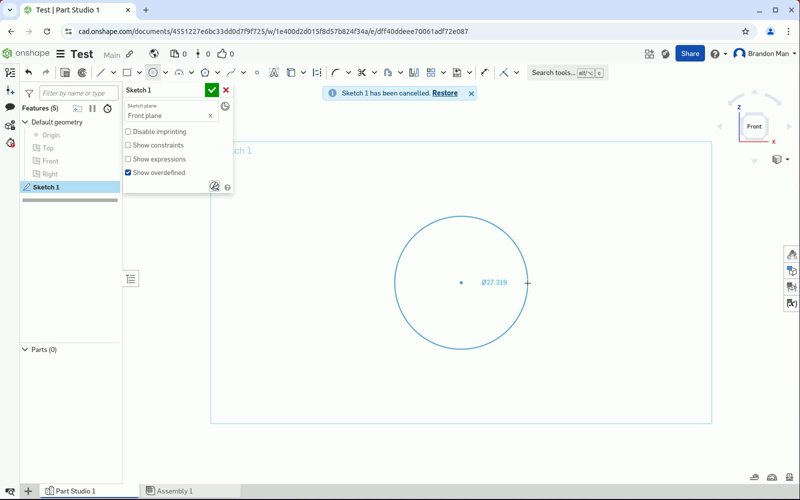
click(527, 282)
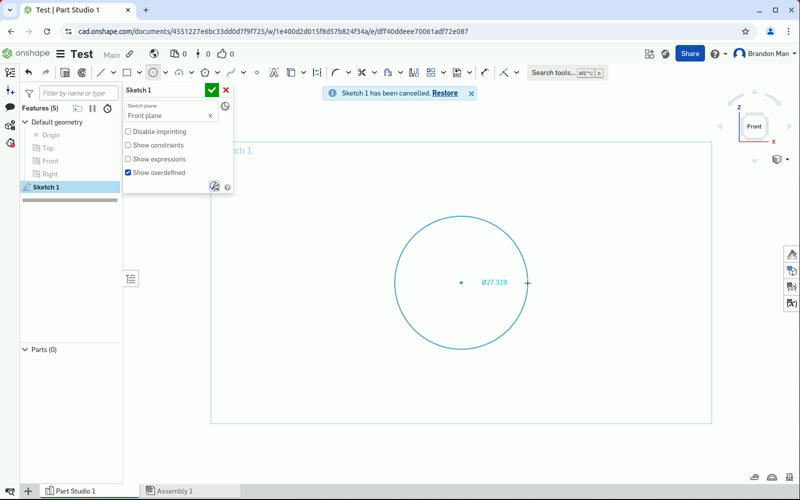
key(esc)
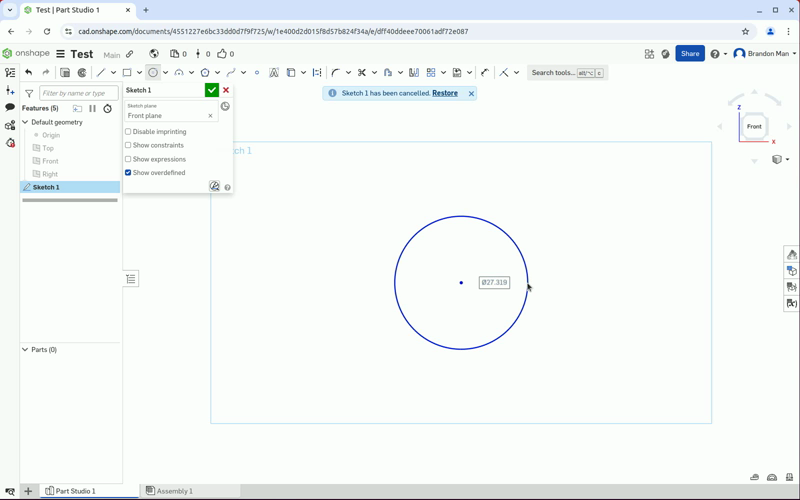
mouse_move(487, 233)
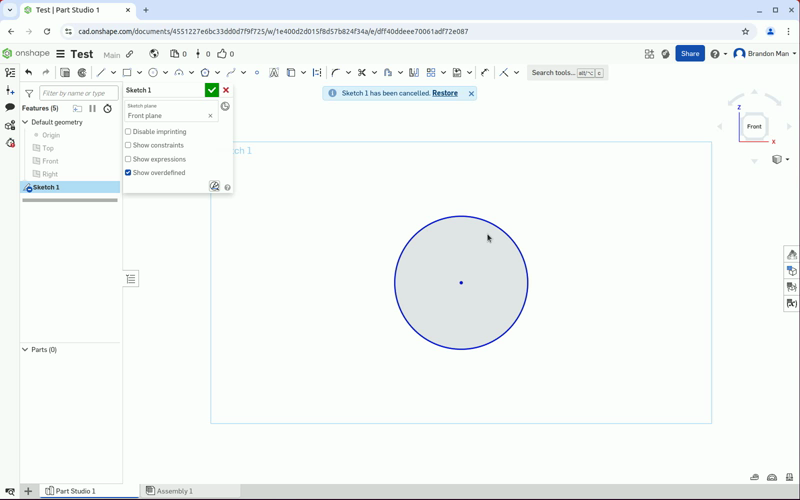
click(487, 233)
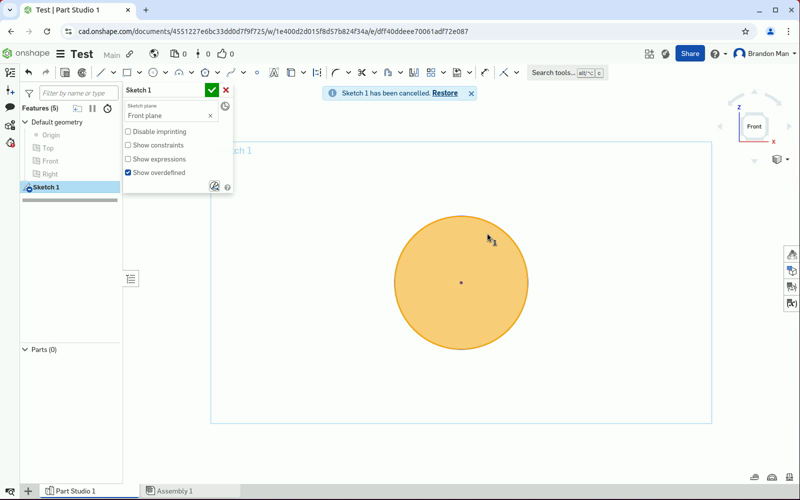
mouse_move(73, 352)
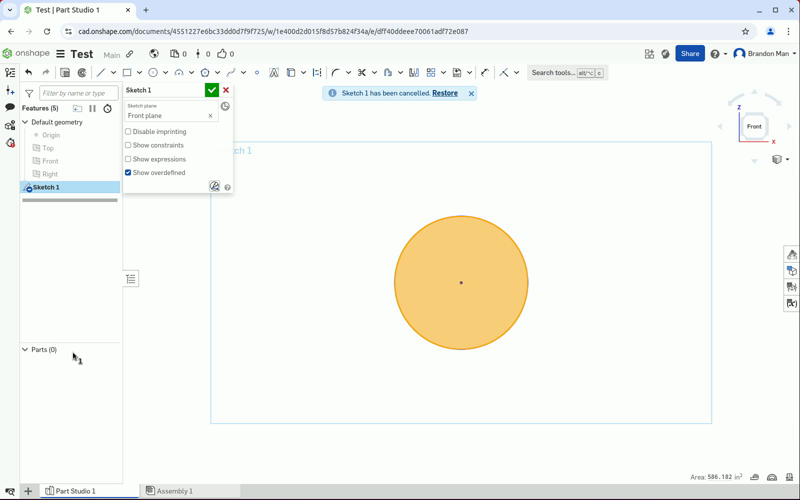
key(shift+y)
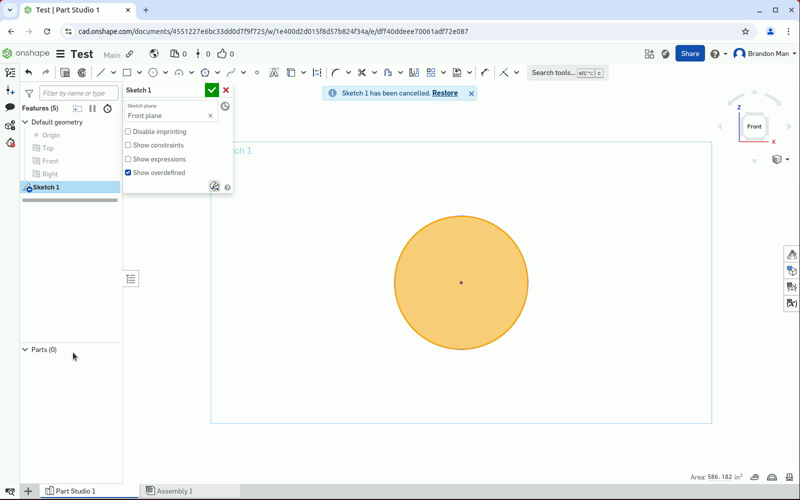
key(shift+e)
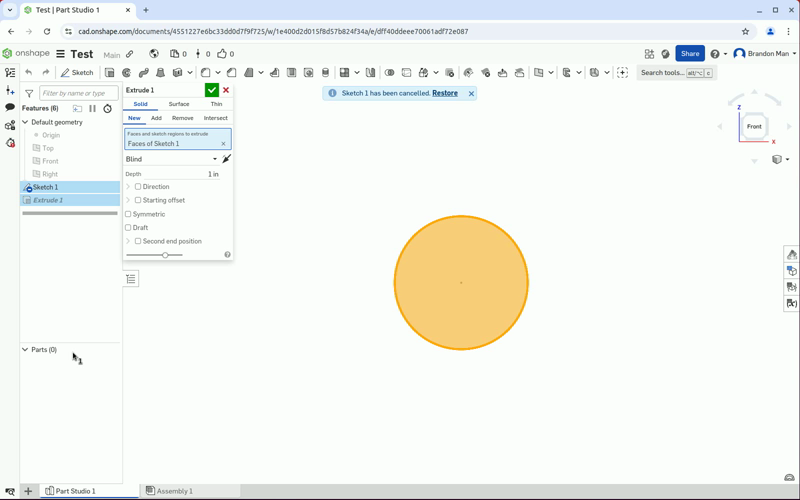
mouse_move(143, 106)
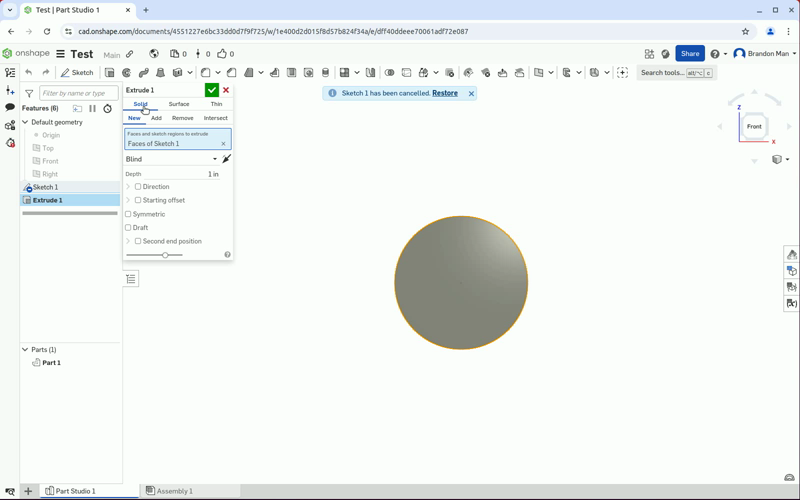
click(143, 106)
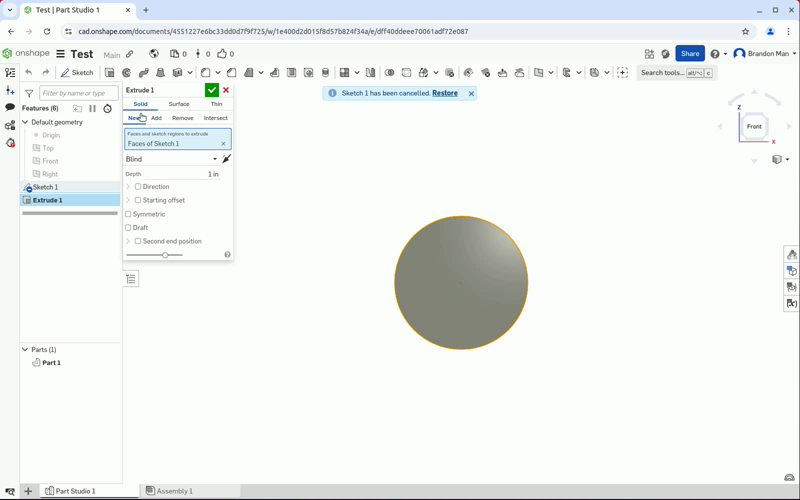
mouse_move(137, 120)
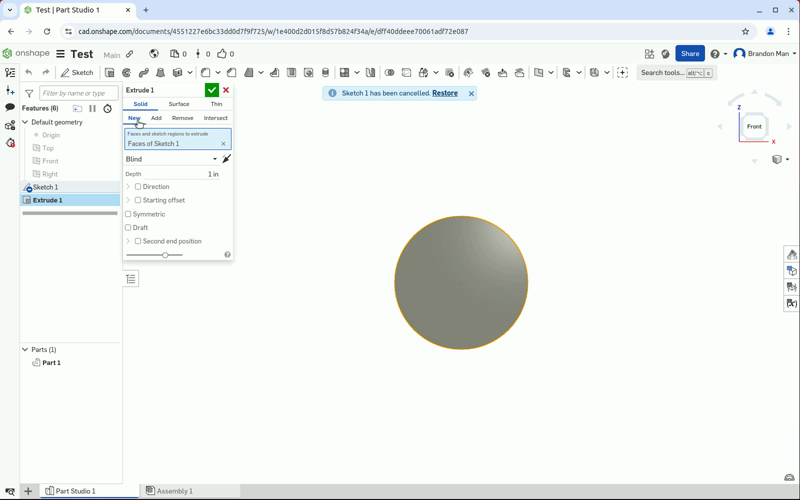
click(137, 120)
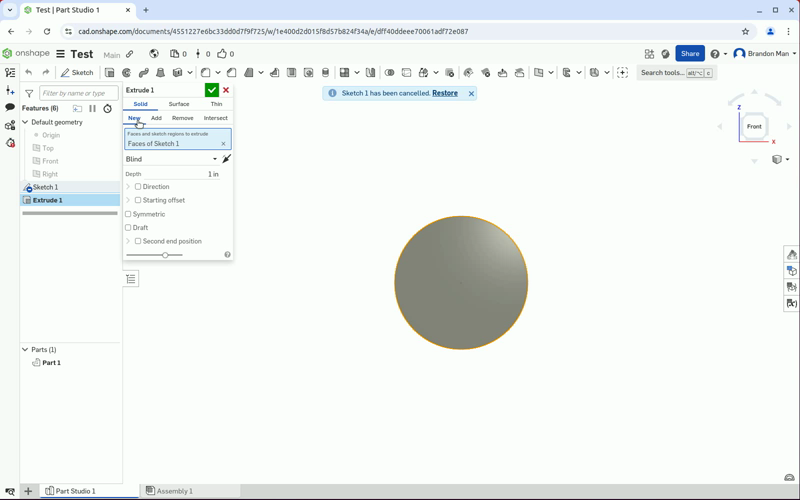
key(tab, 4)
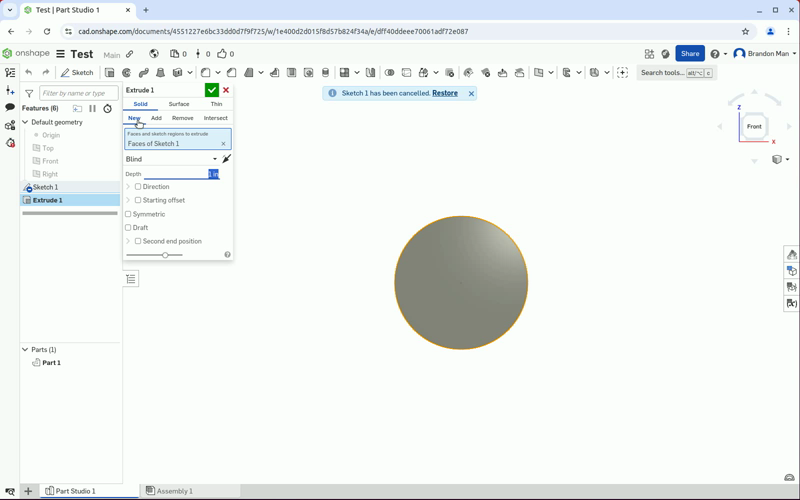
text(23.108)
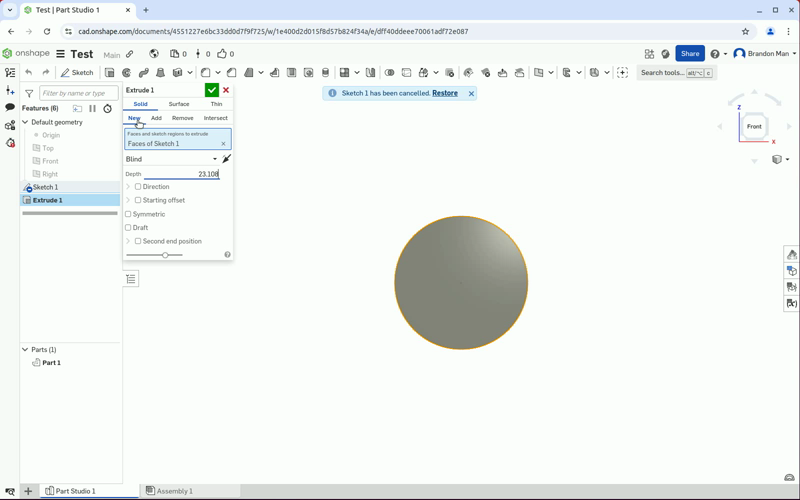
key(enter)
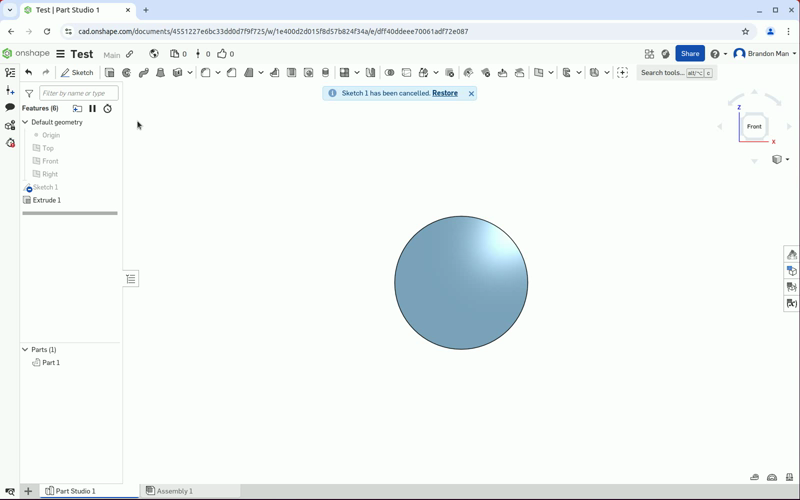
key(shift+h)
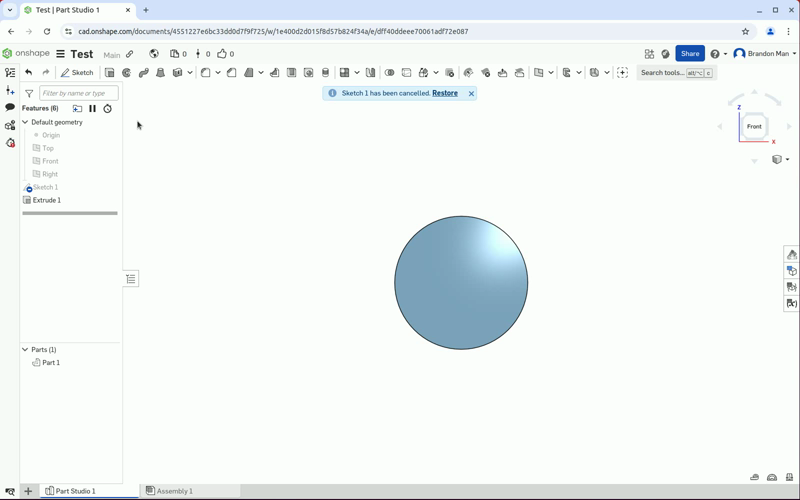
key(shift+h)
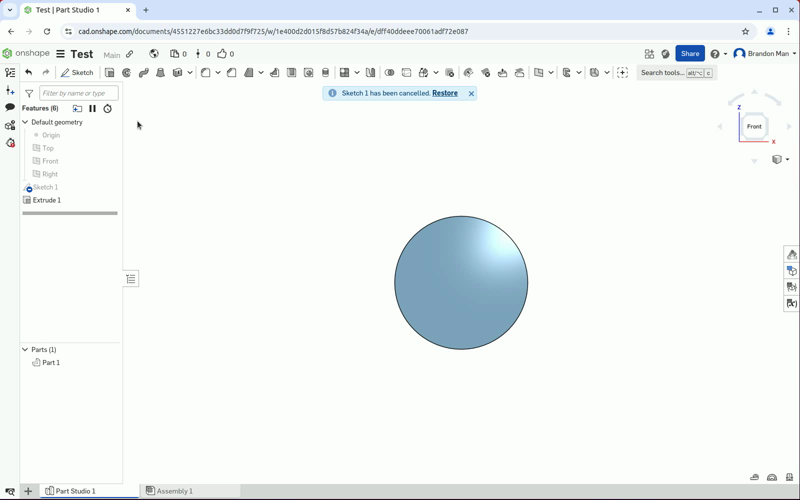
mouse_move(73, 189)
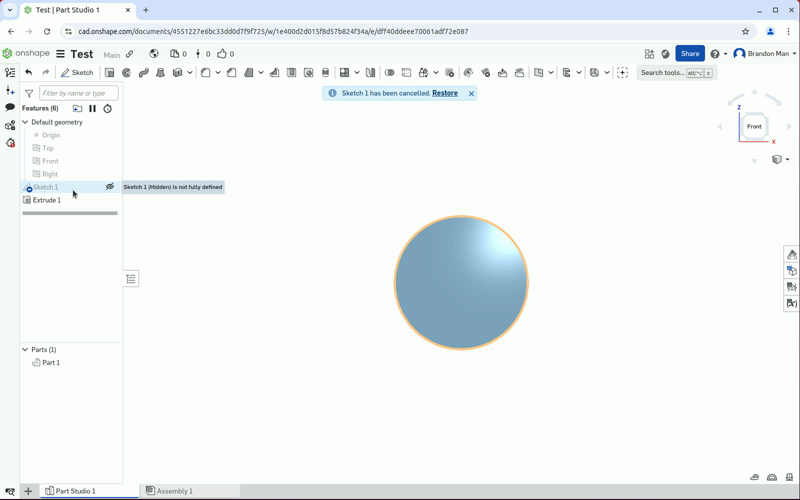
click(73, 189)
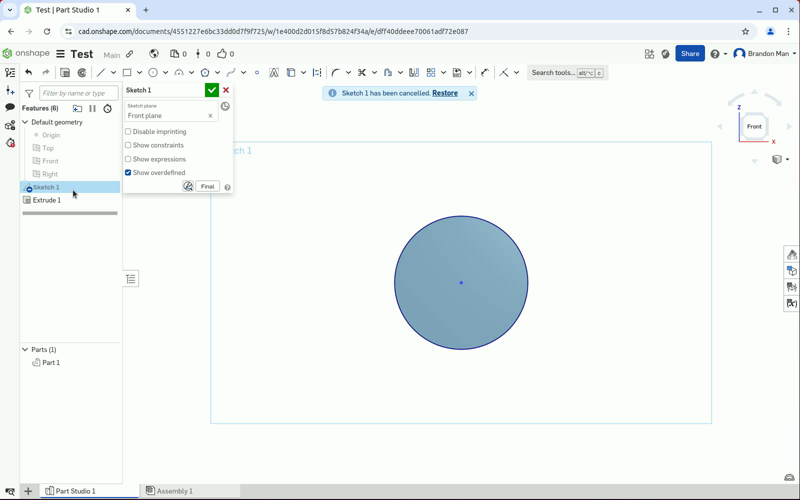
mouse_move(229, 92)
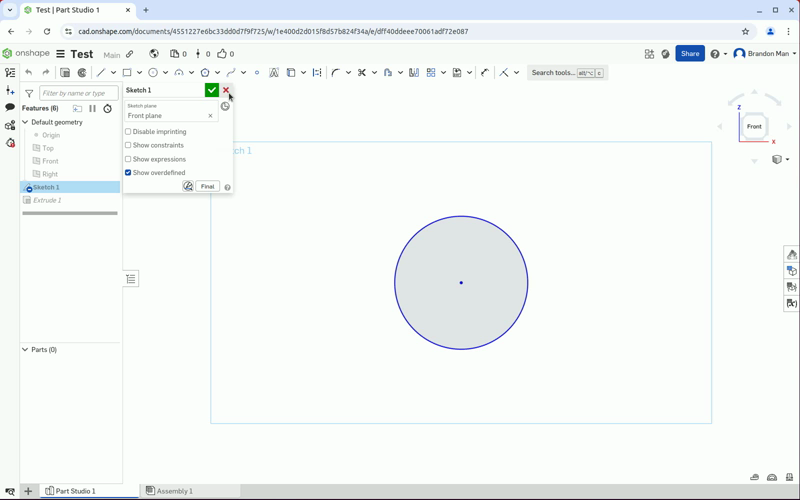
click(229, 92)
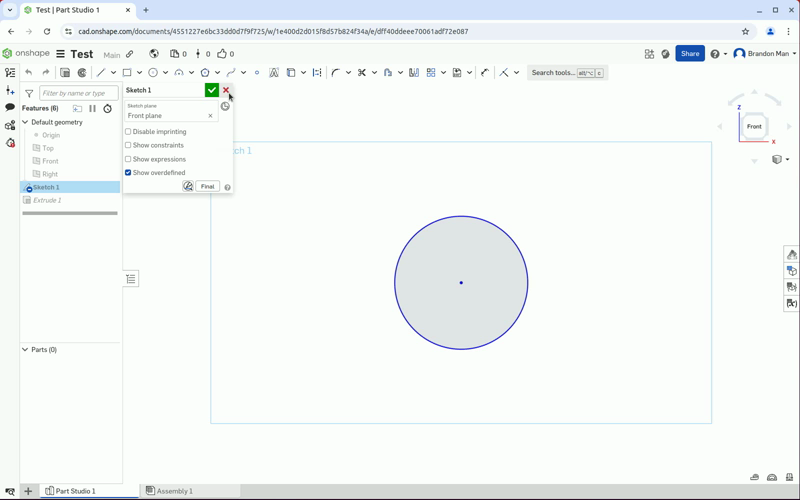
key(shift+s)
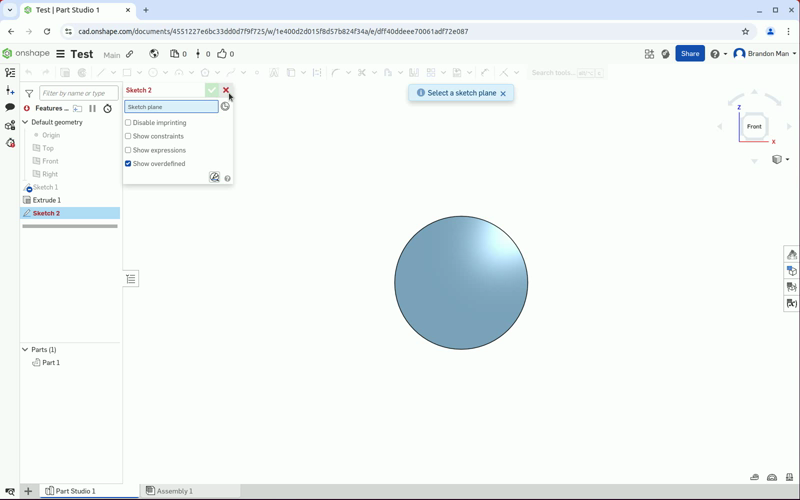
mouse_move(73, 163)
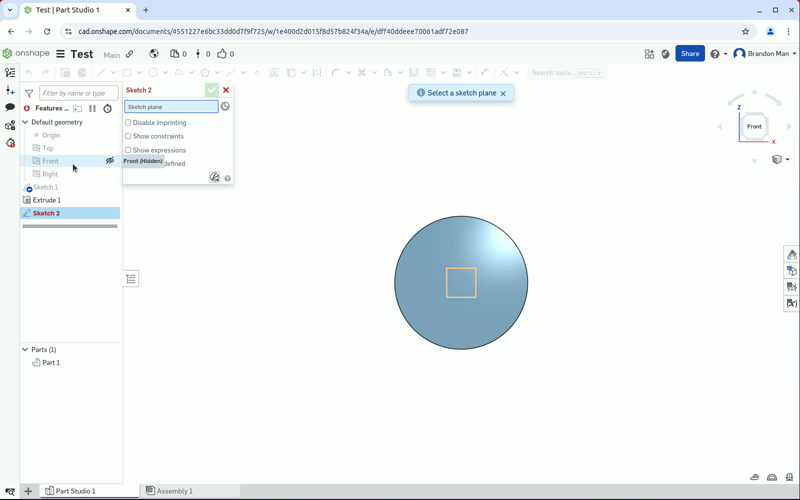
click(73, 163)
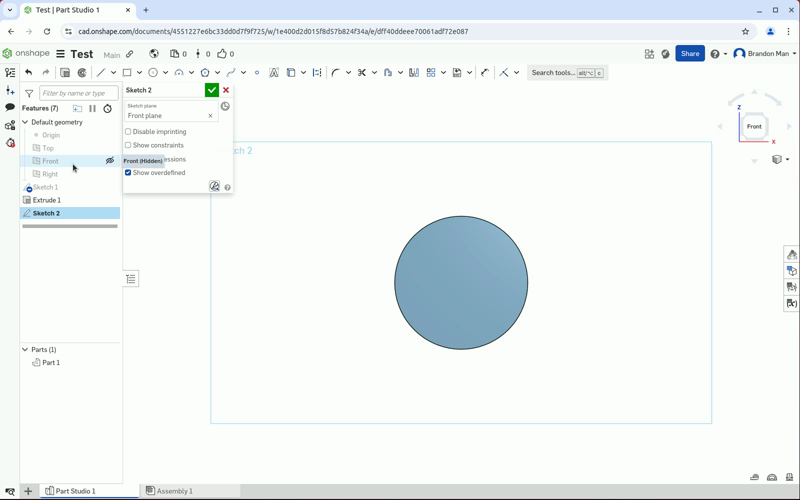
mouse_move(73, 352)
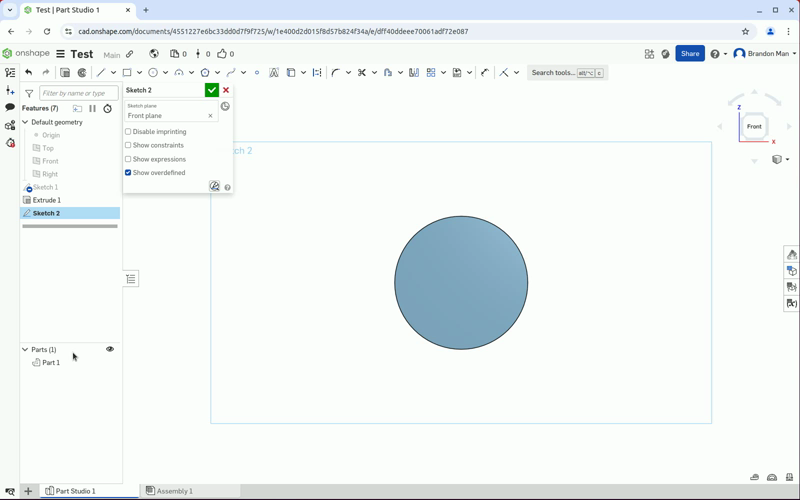
key(y)
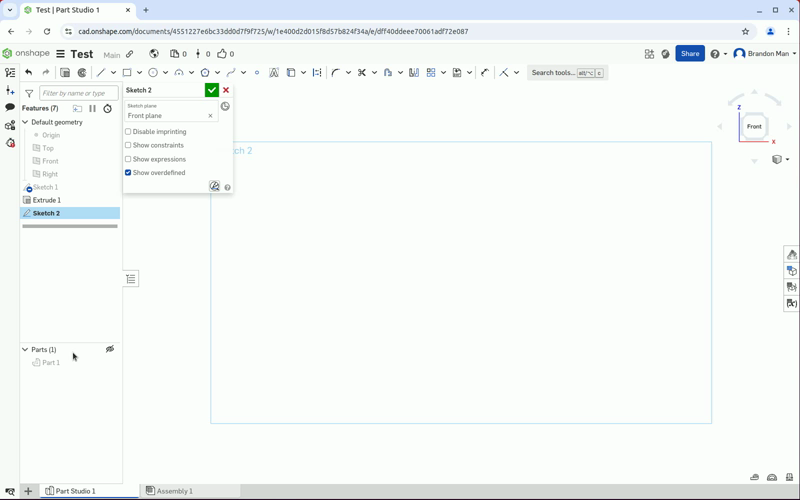
key(c)
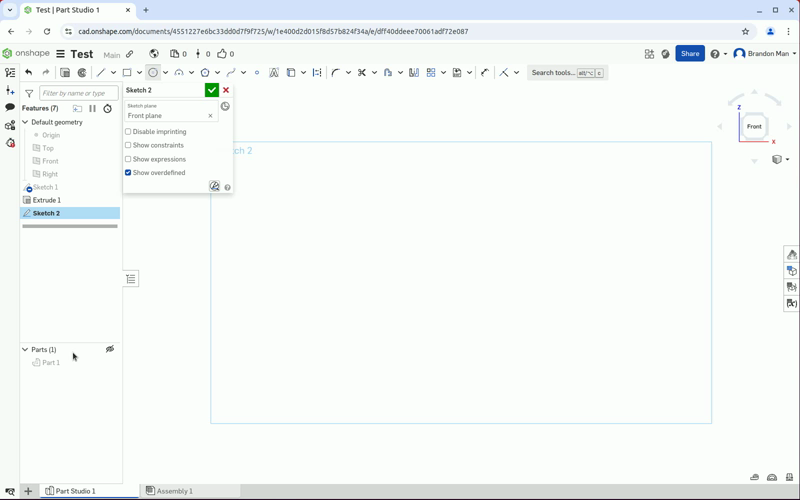
key_down(shift)
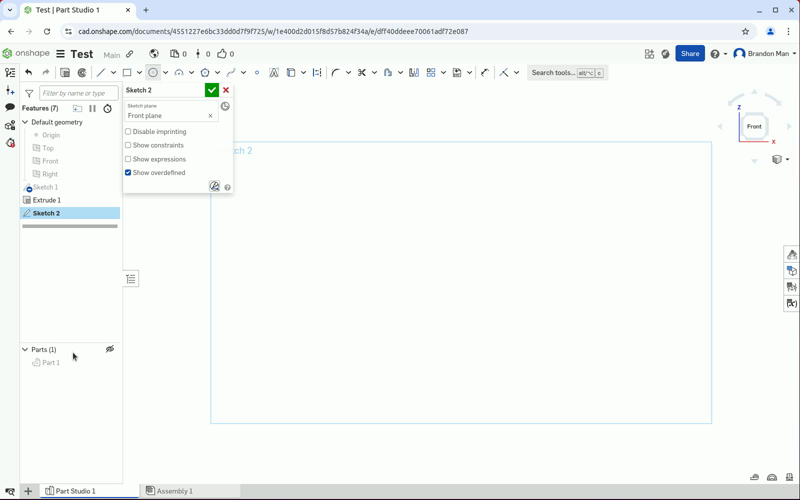
mouse_move(460, 282)
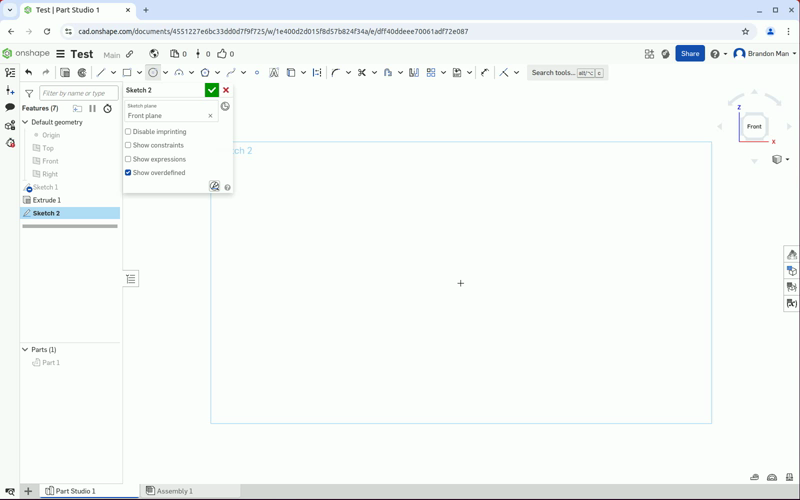
click(460, 282)
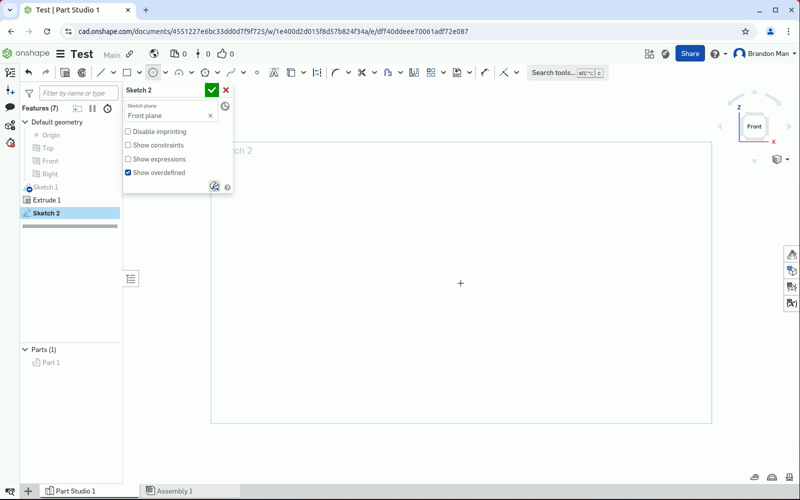
key_up(shift)
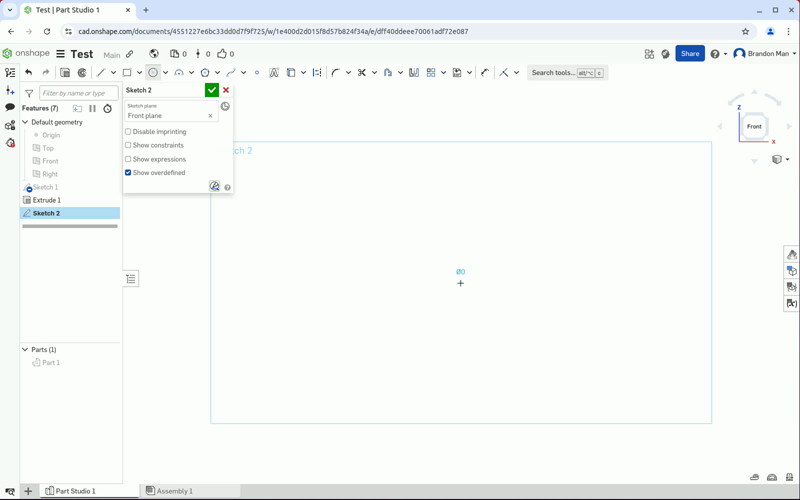
mouse_move(528, 282)
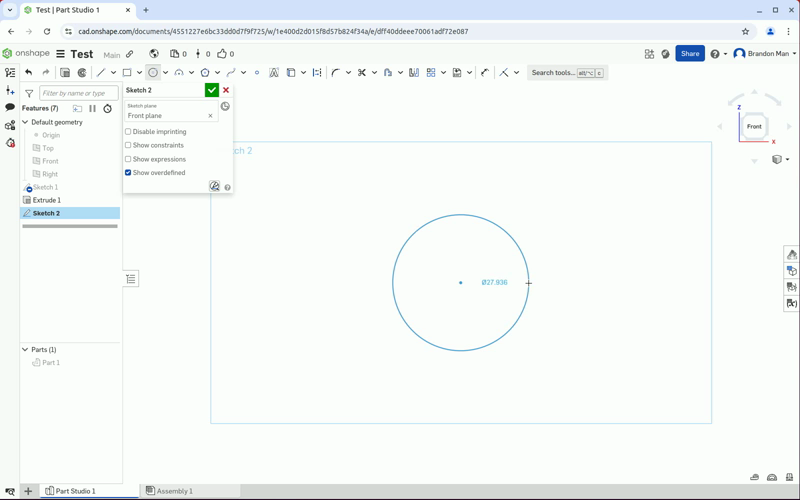
click(528, 282)
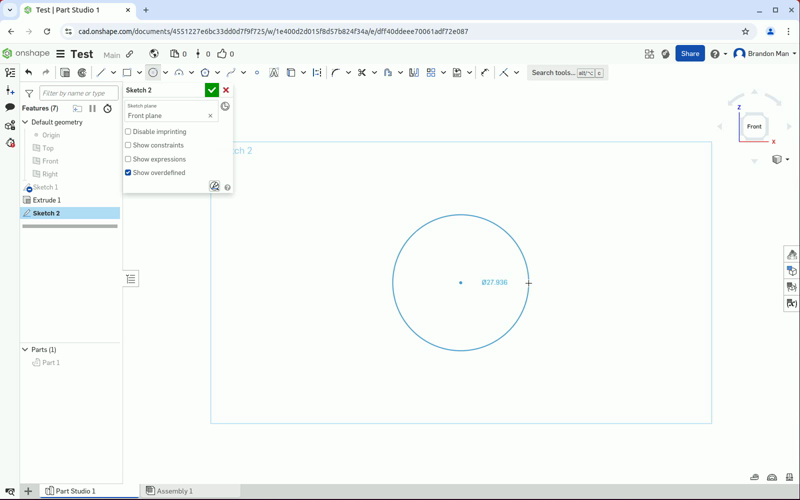
key(esc)
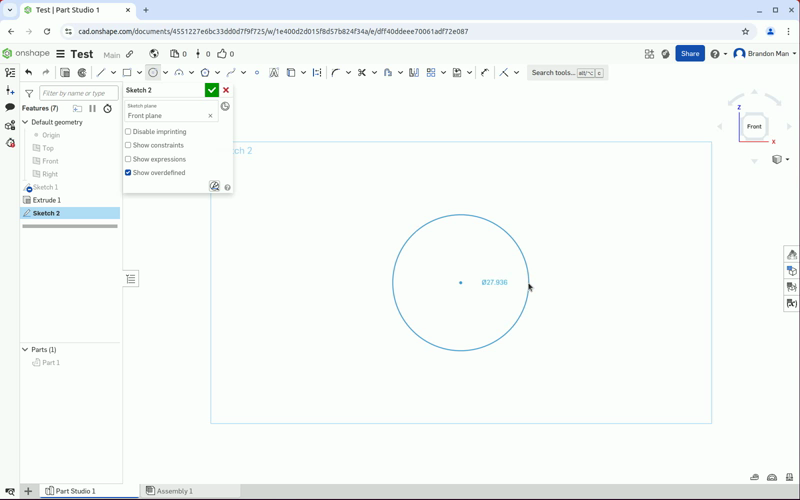
mouse_move(469, 337)
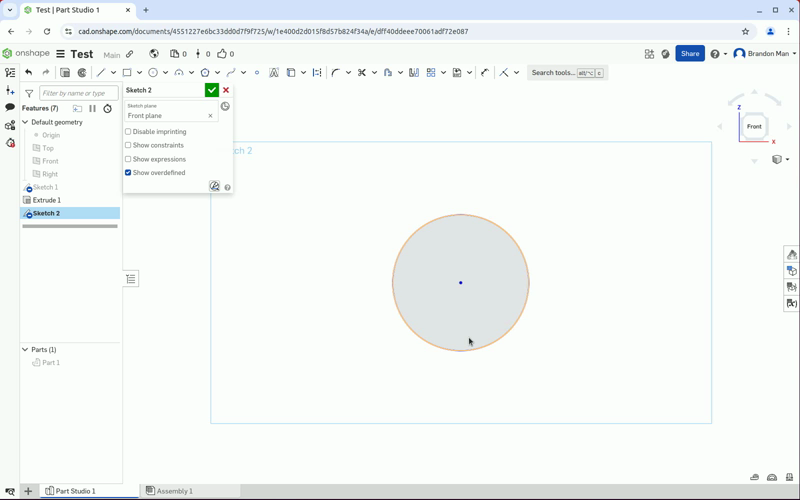
click(469, 337)
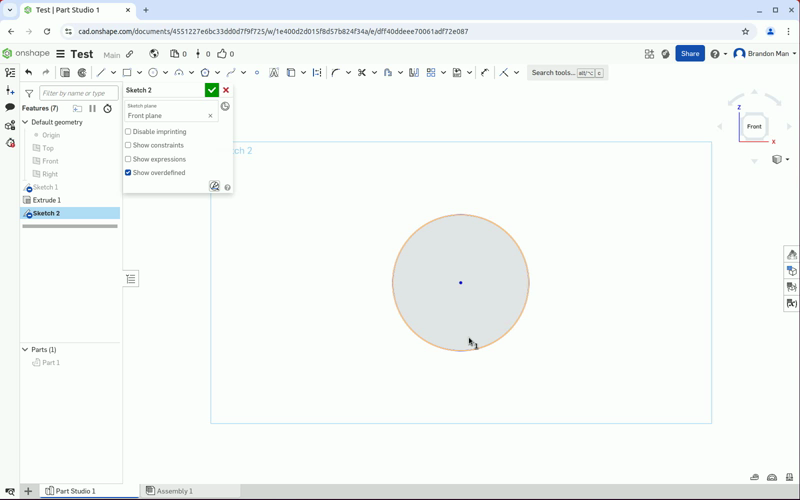
mouse_move(73, 352)
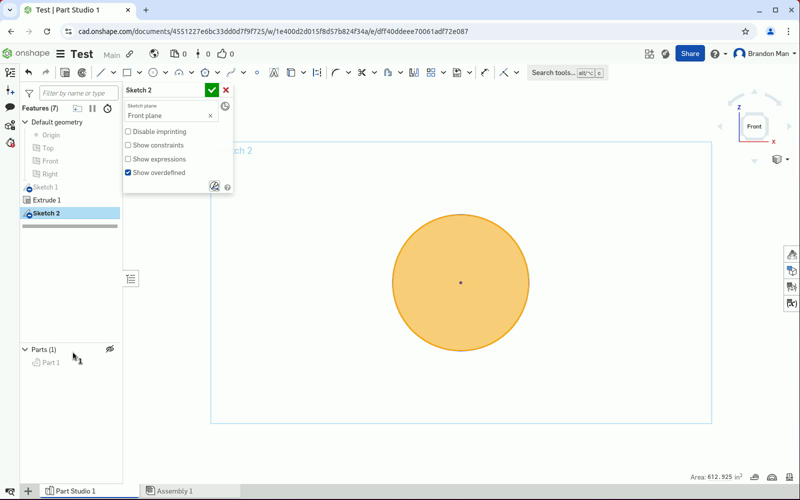
key(shift+y)
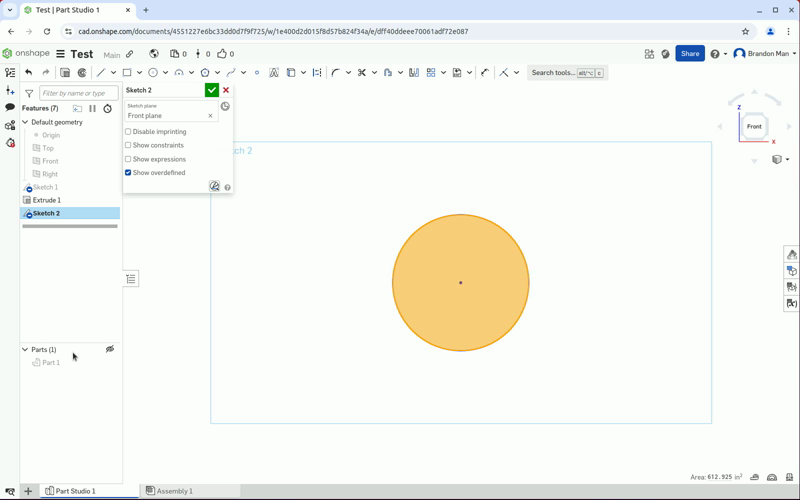
key(shift+e)
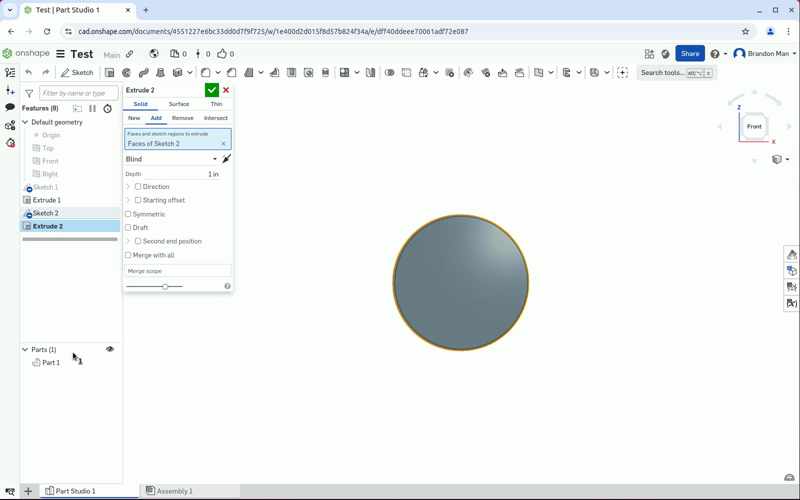
mouse_move(143, 106)
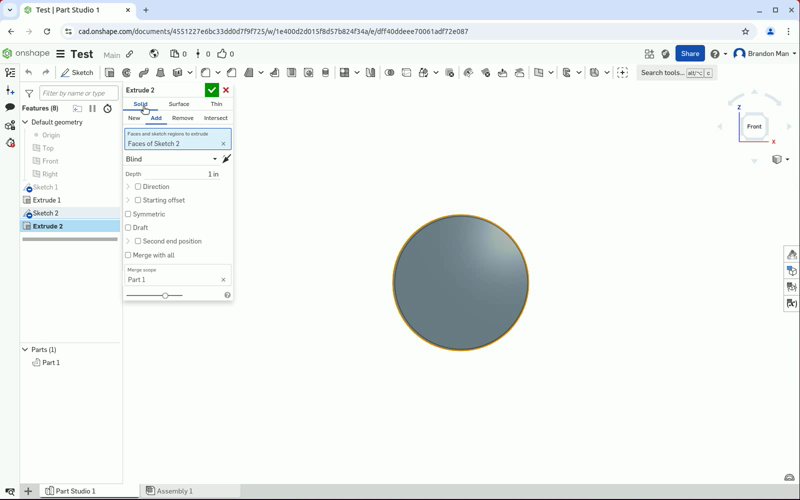
click(143, 106)
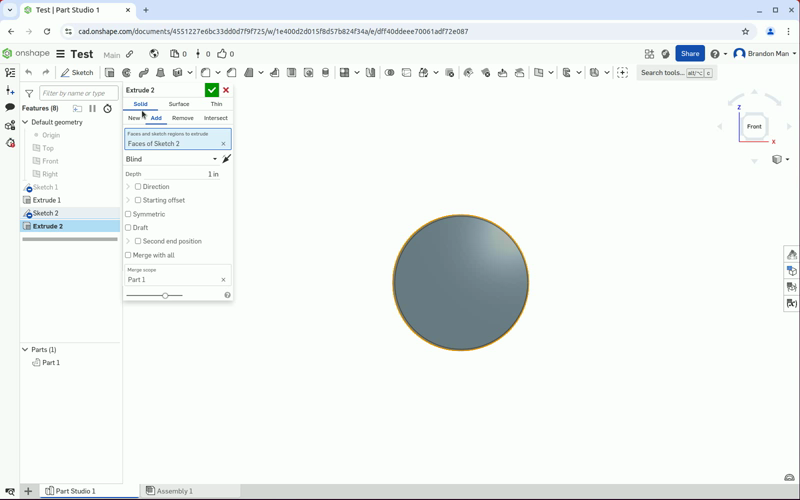
mouse_move(137, 120)
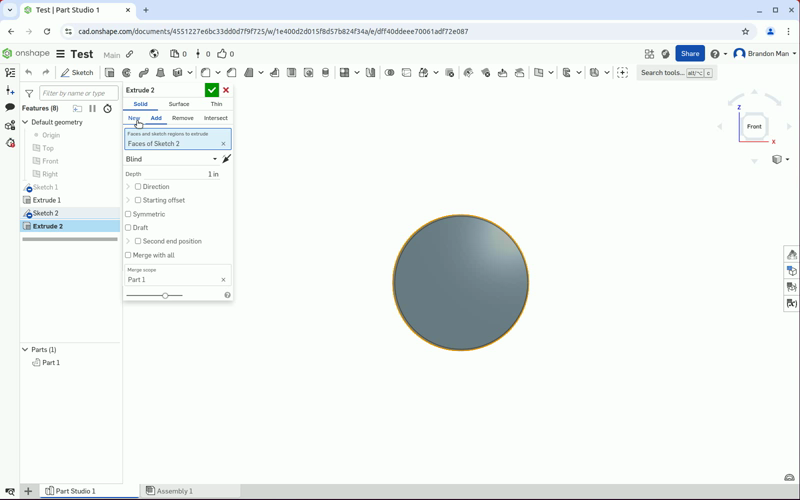
click(137, 120)
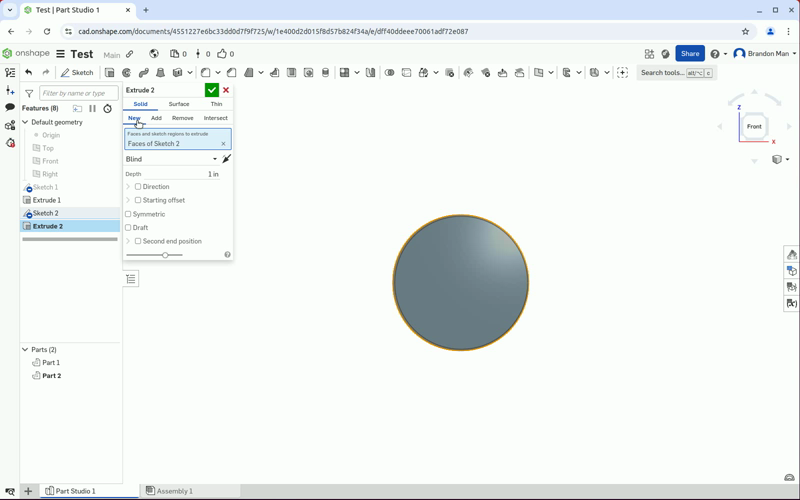
key(tab, 4)
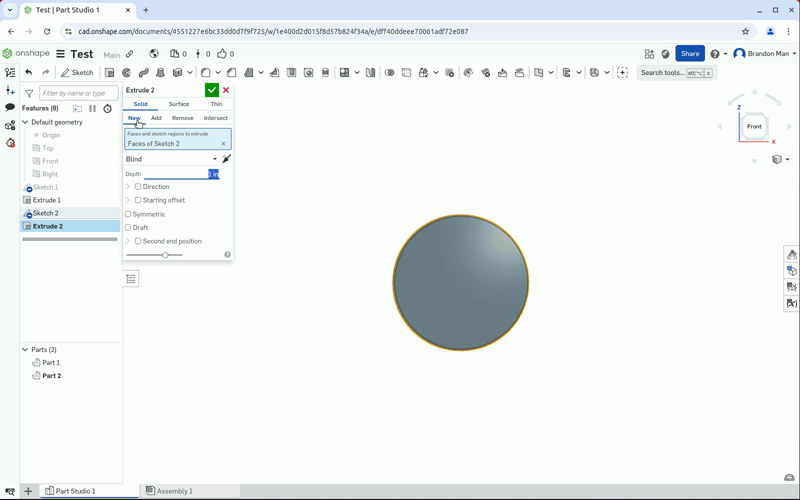
text(20.701)
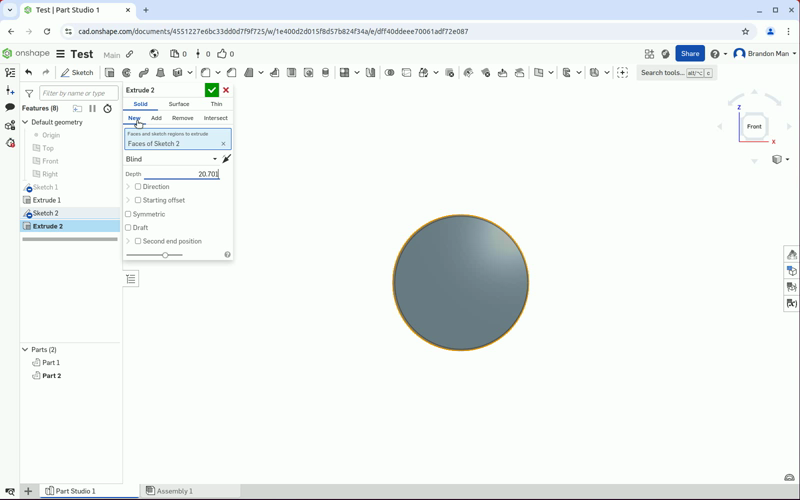
key(enter)
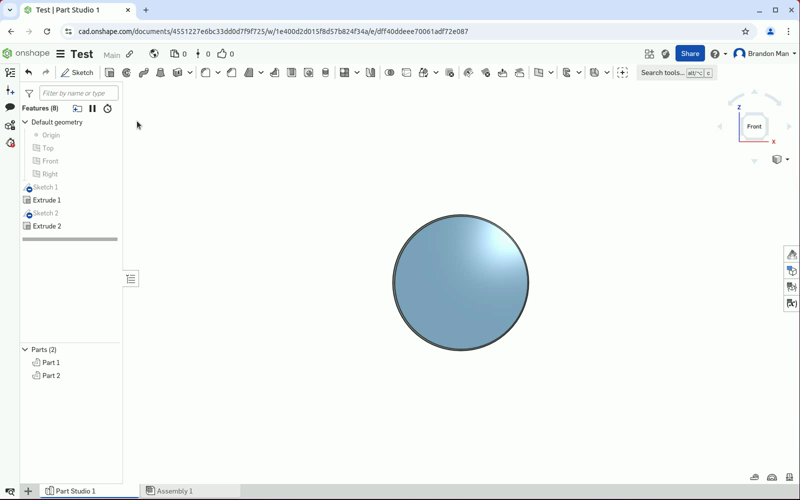
key(shift+h)
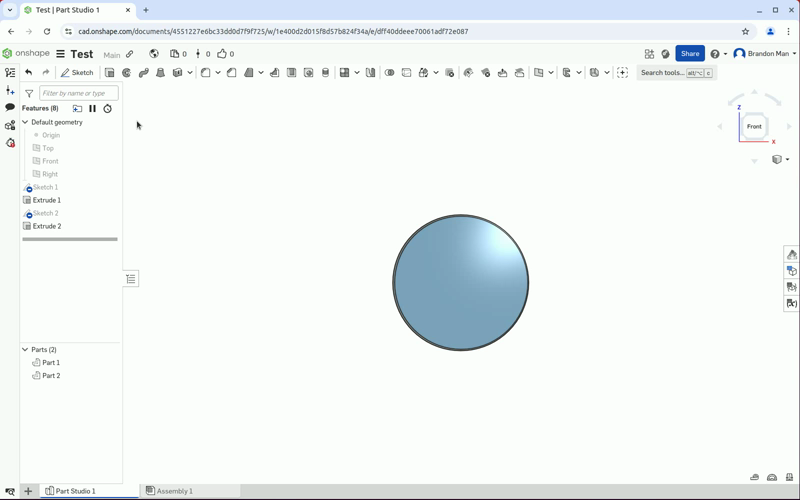
key(shift+h)
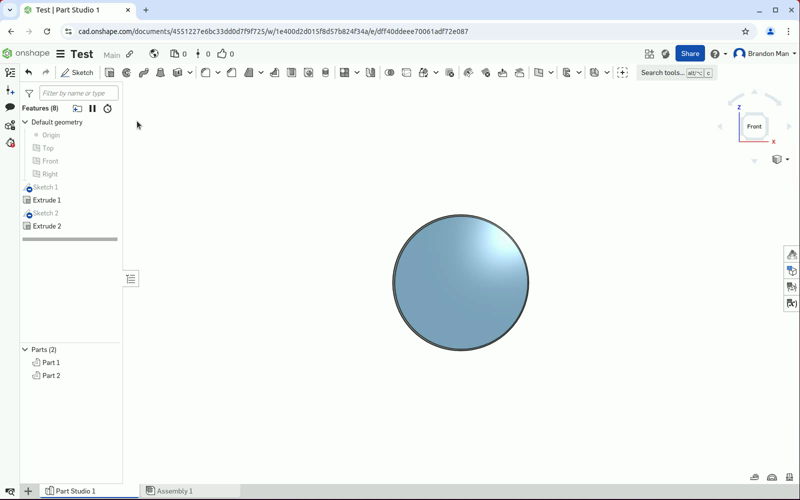
mouse_move(73, 189)
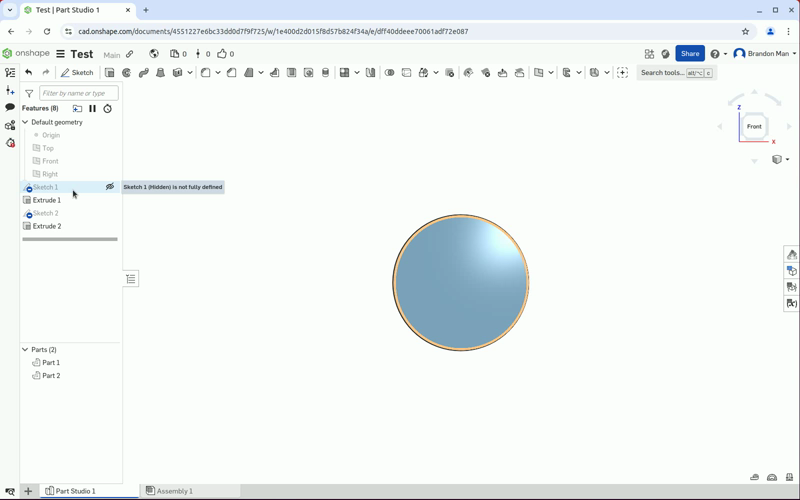
click(73, 189)
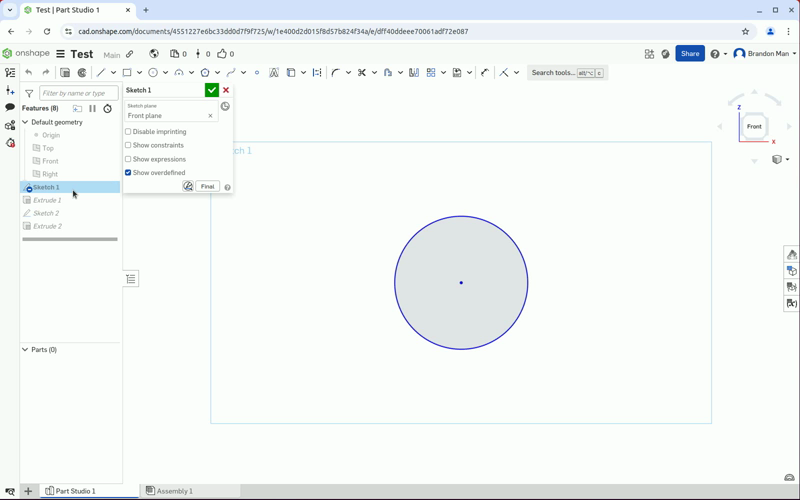
mouse_move(229, 92)
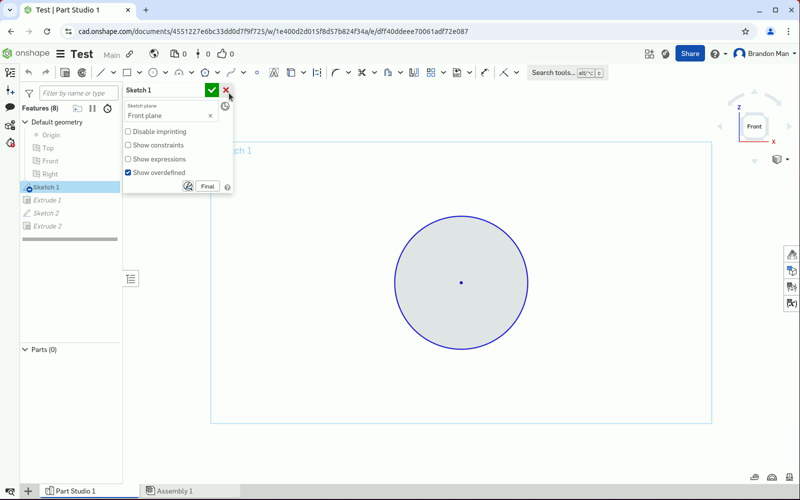
click(229, 92)
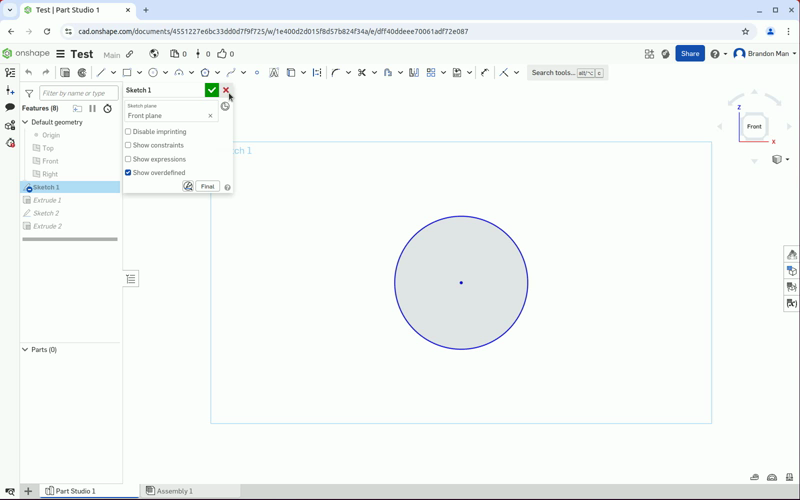
key(shift+s)
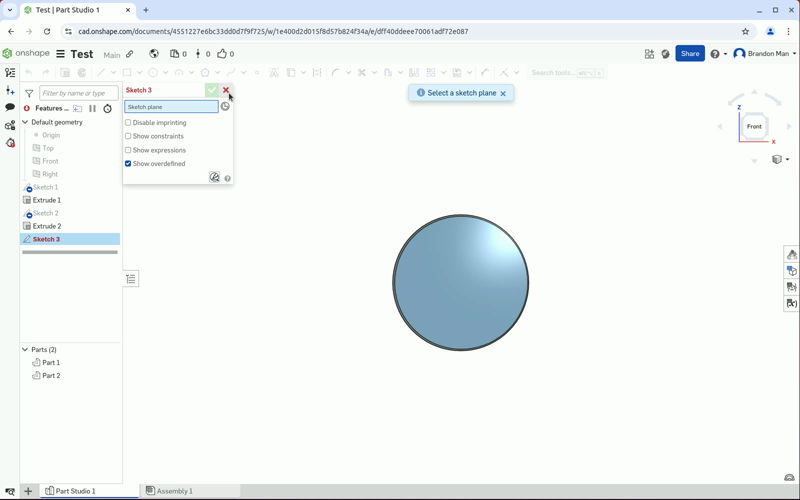
mouse_move(73, 163)
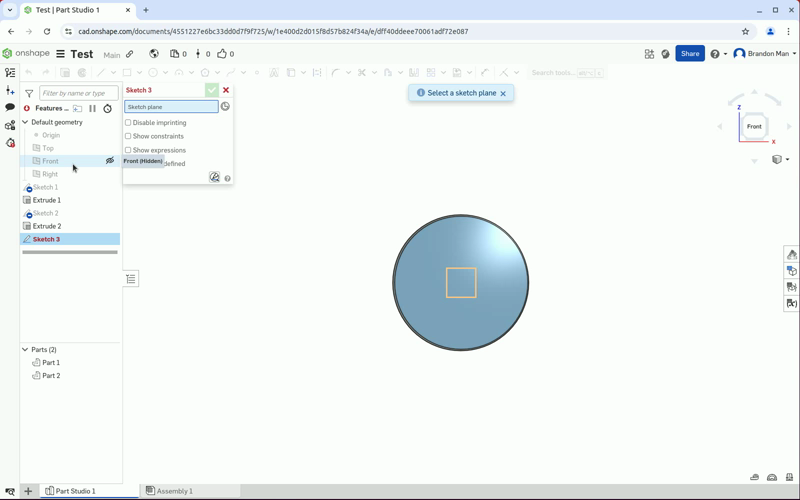
click(73, 163)
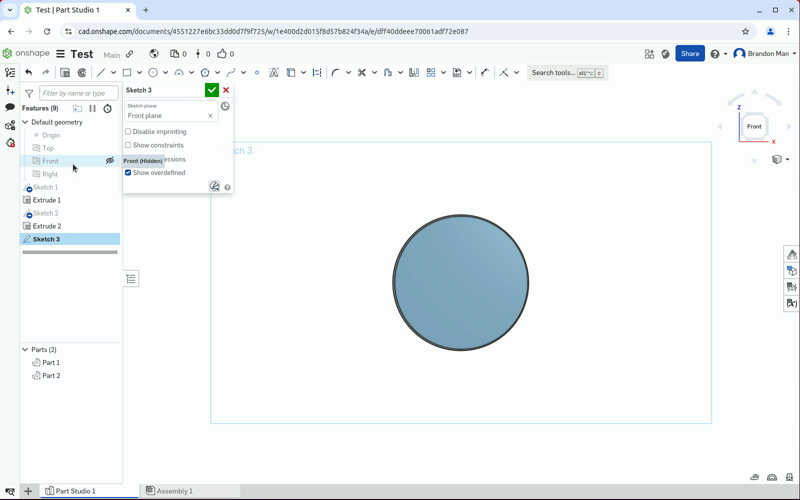
mouse_move(73, 352)
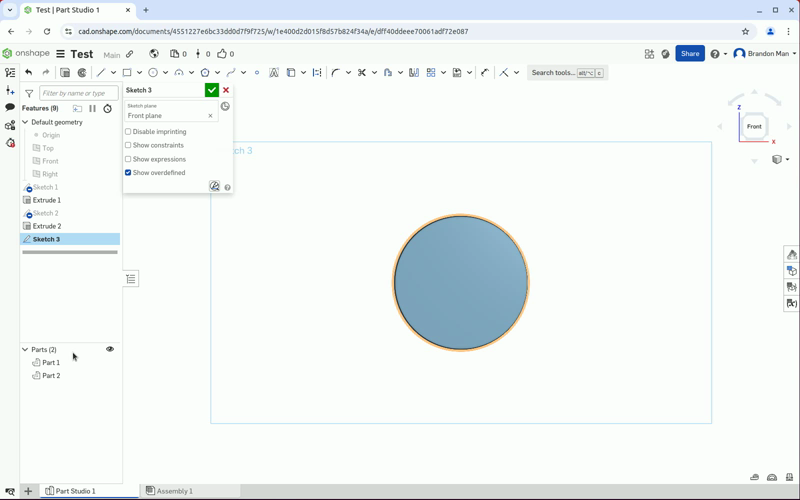
key(y)
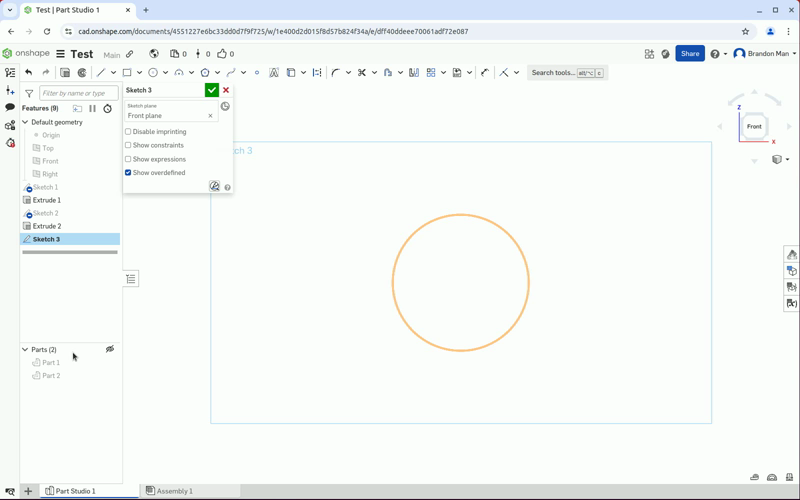
key(c)
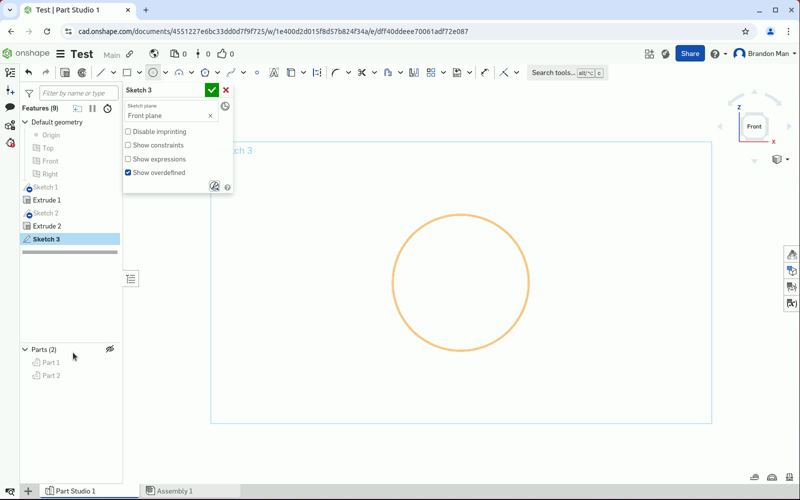
key_down(shift)
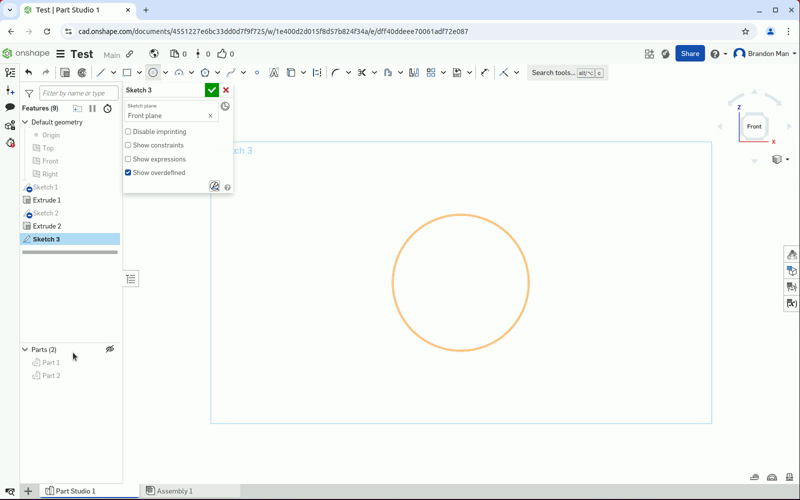
mouse_move(460, 282)
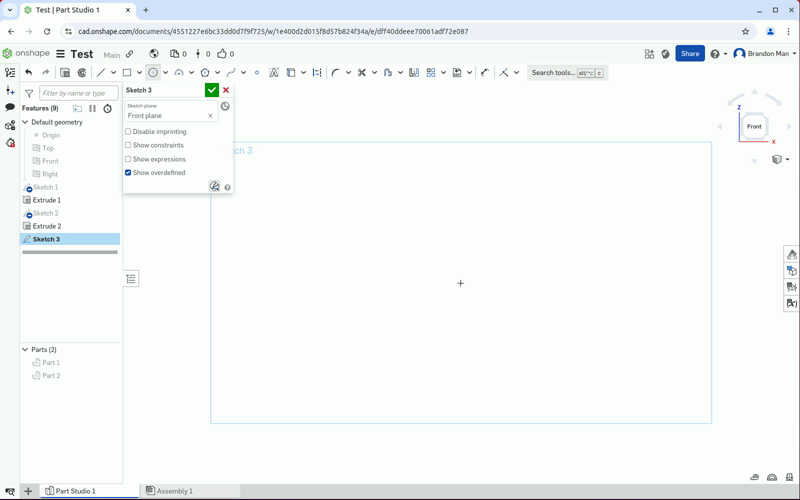
click(460, 282)
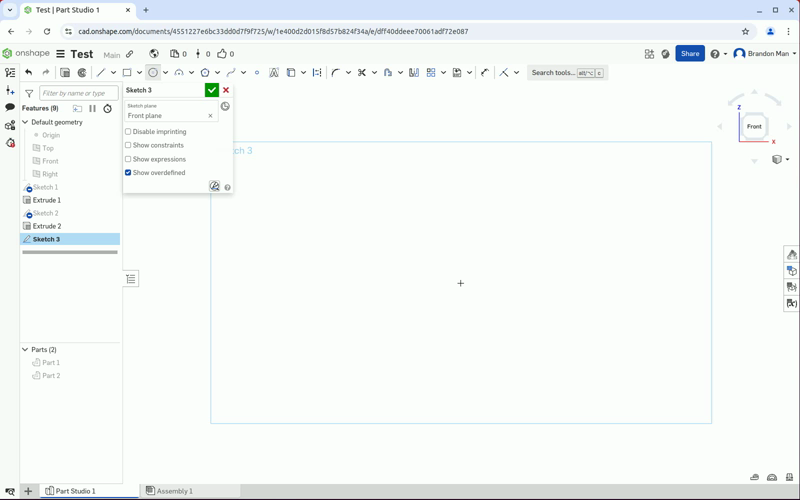
key_up(shift)
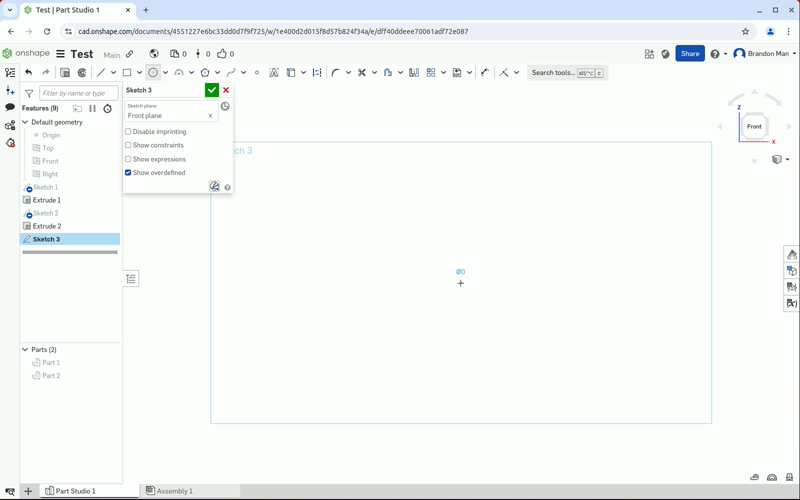
mouse_move(529, 282)
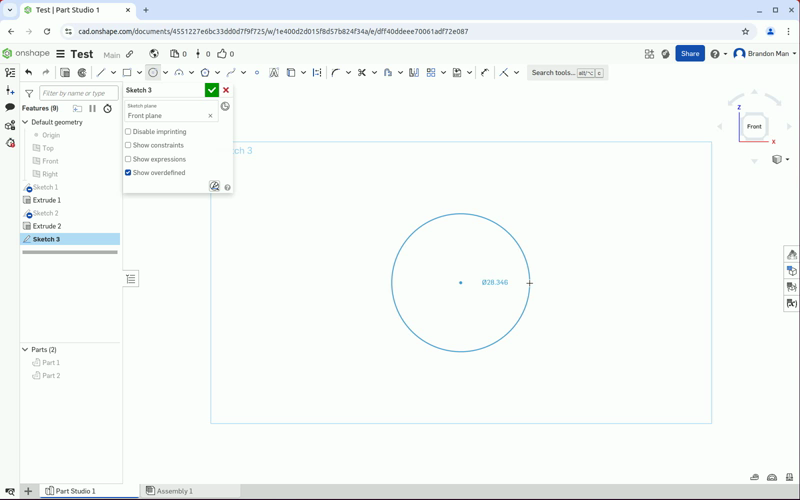
click(529, 282)
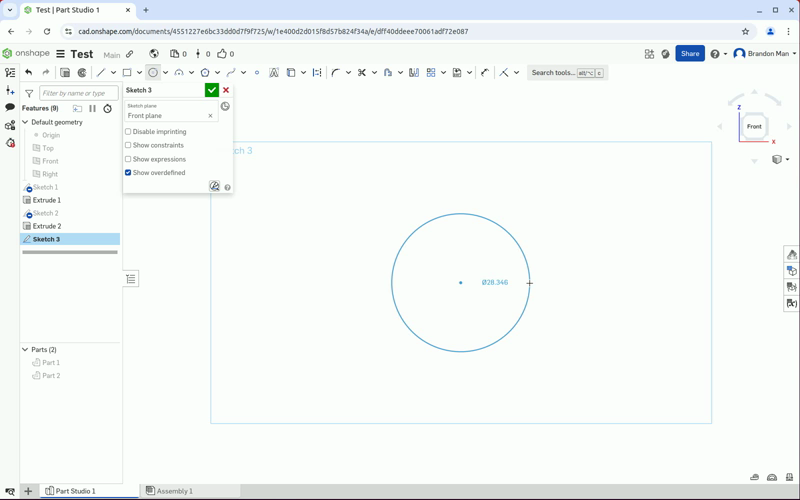
key(esc)
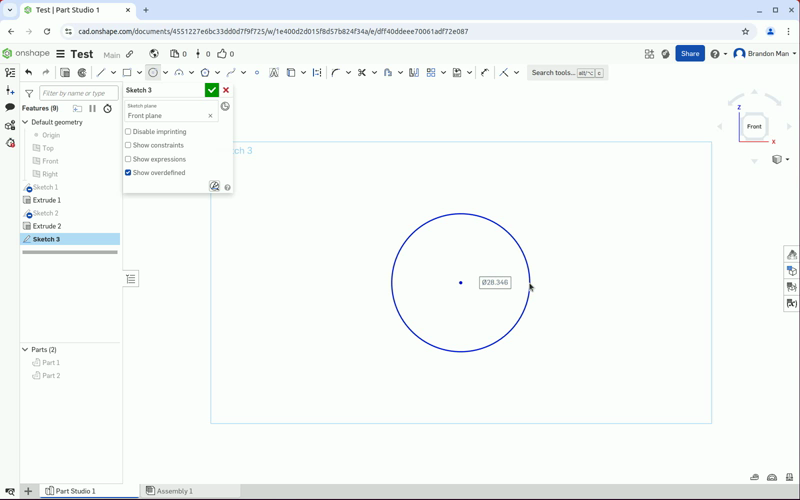
mouse_move(451, 290)
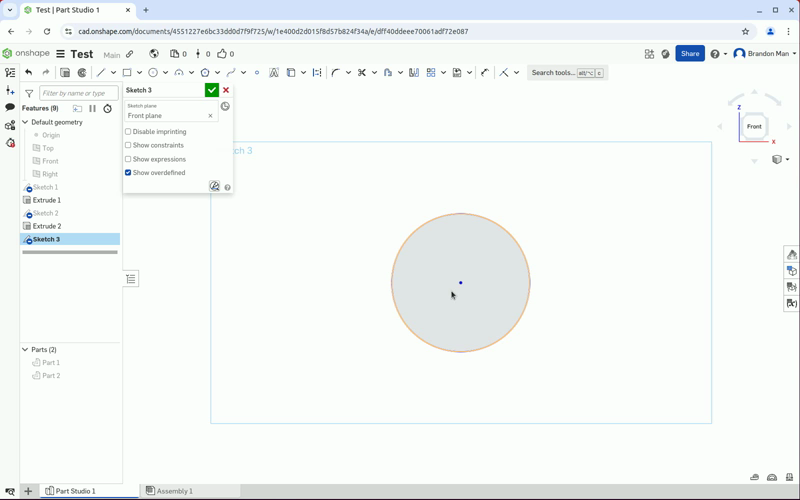
click(451, 290)
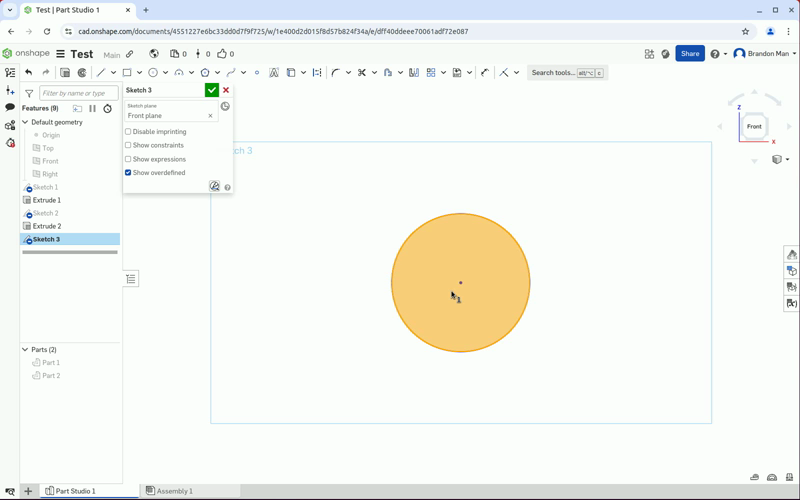
mouse_move(73, 352)
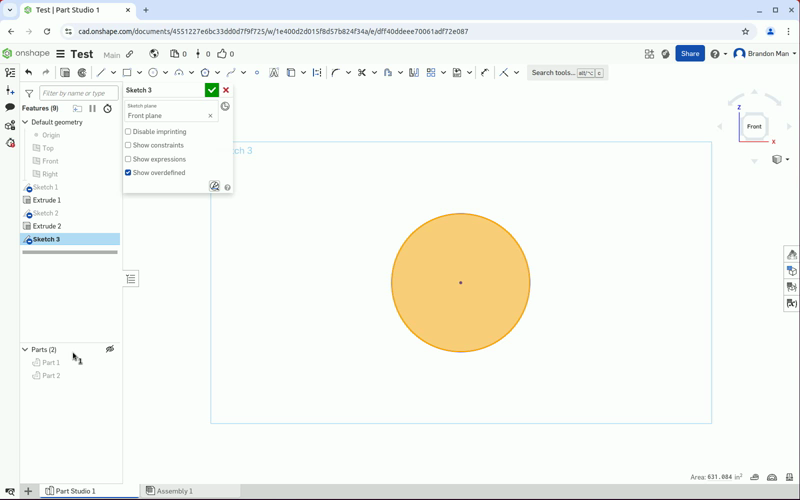
key(shift+y)
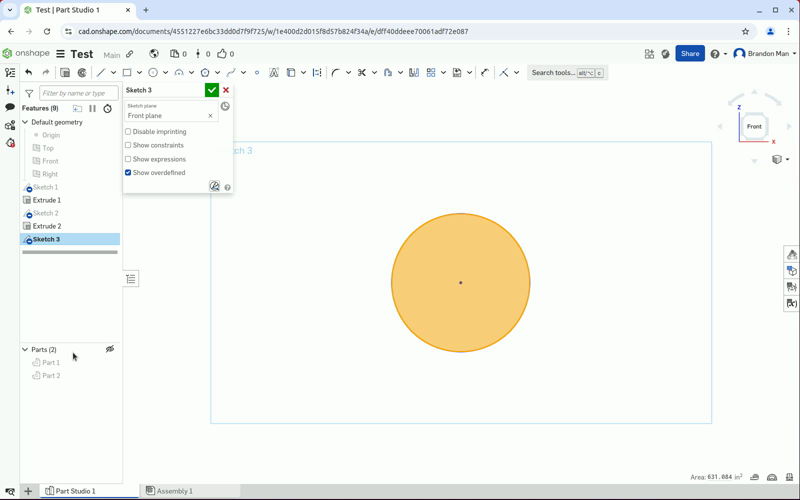
key(shift+e)
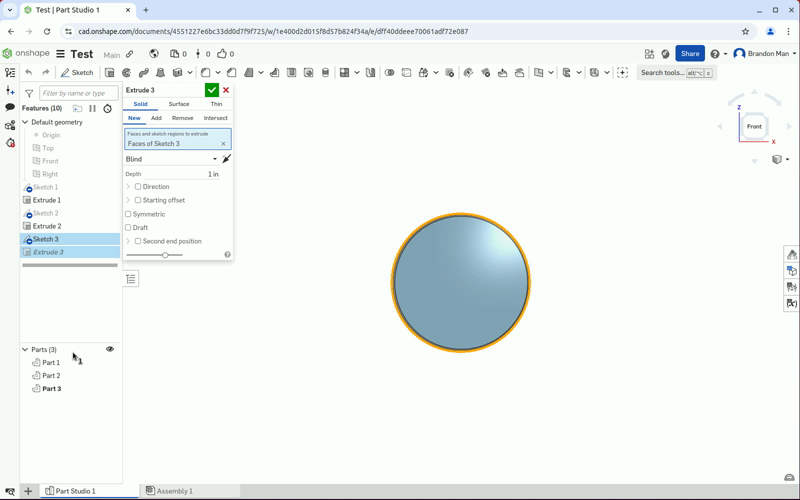
mouse_move(143, 106)
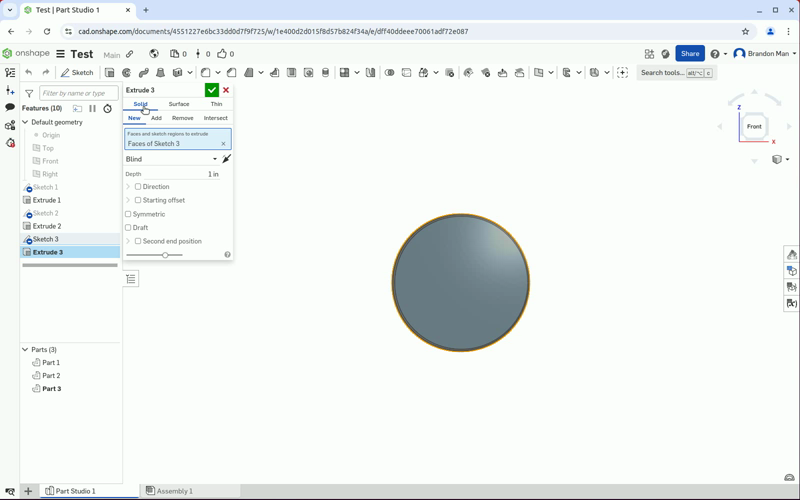
click(143, 106)
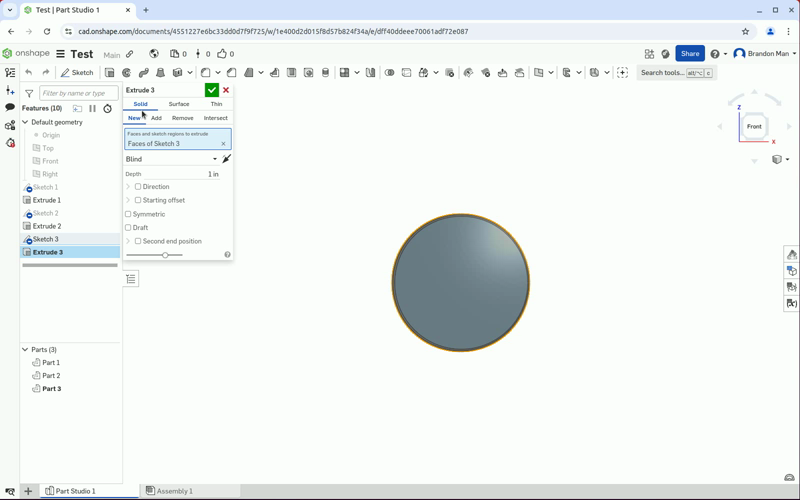
mouse_move(137, 120)
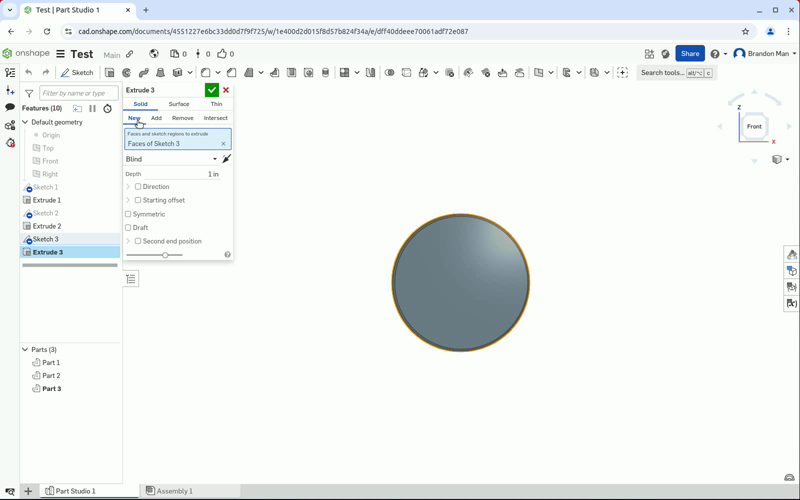
click(137, 120)
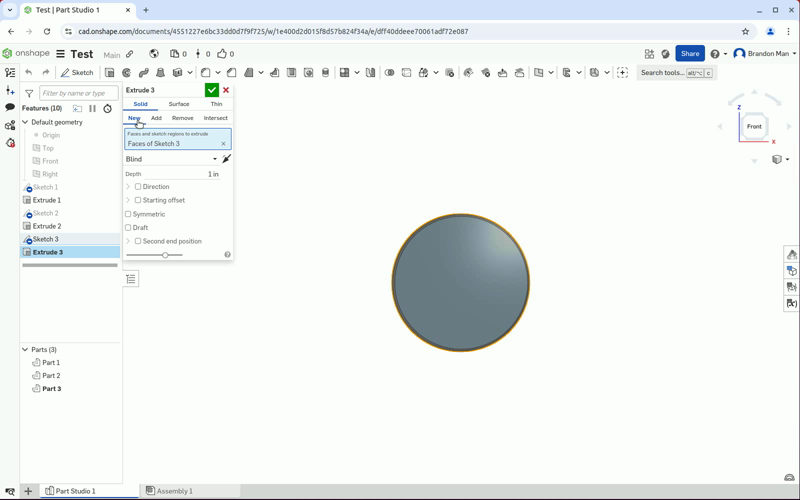
key(tab, 4)
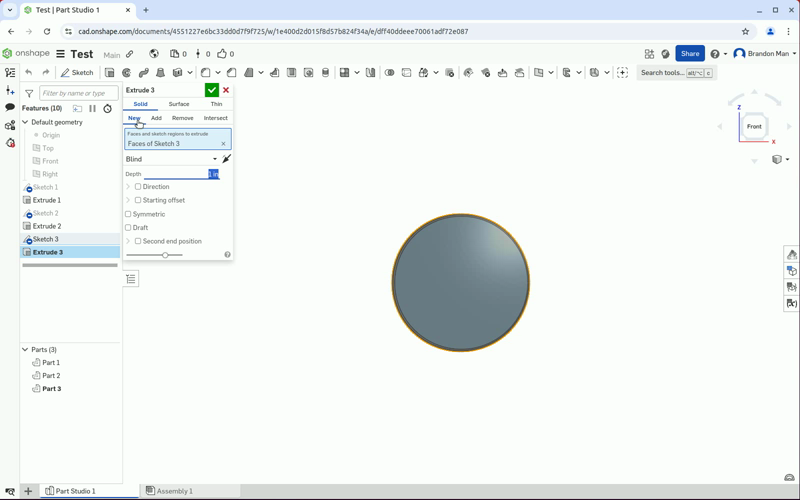
text(18.535)
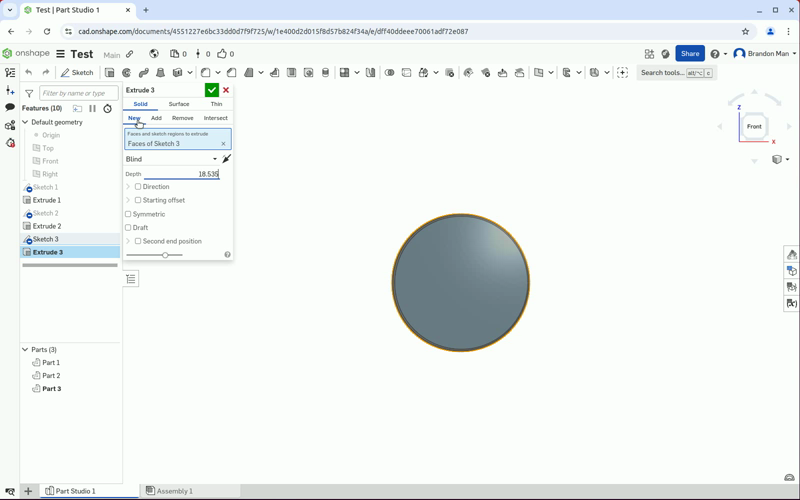
key(enter)
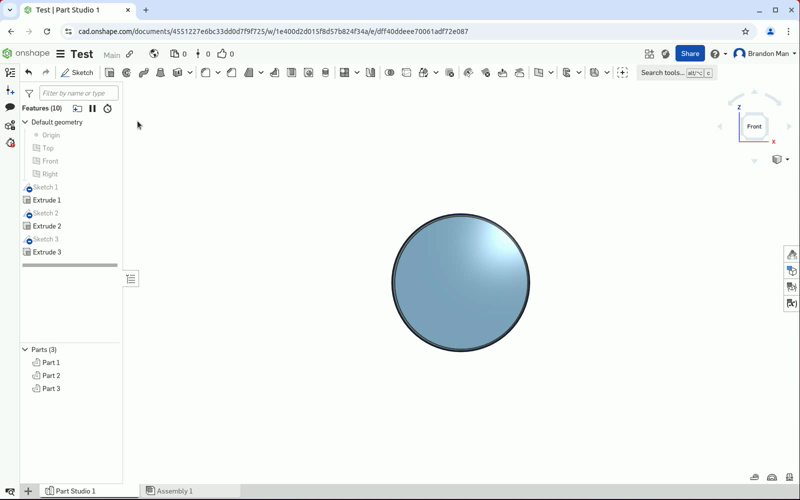
key(shift+h)
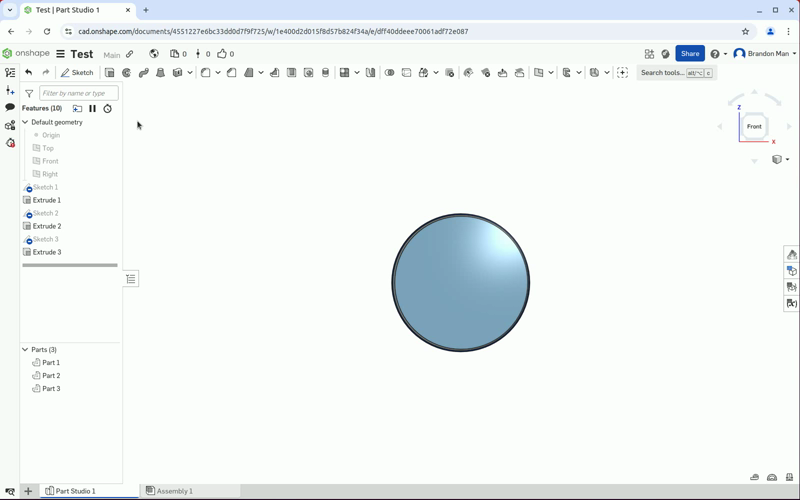
key(shift+h)
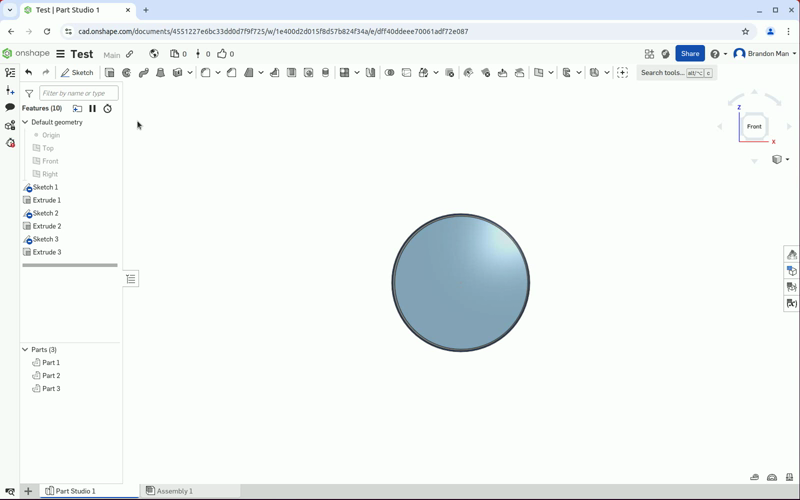
key(shift+7)
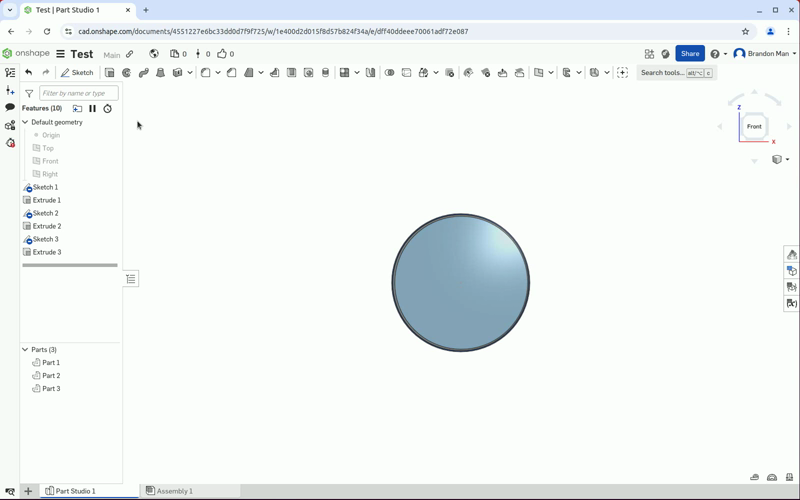
key(left, 2)
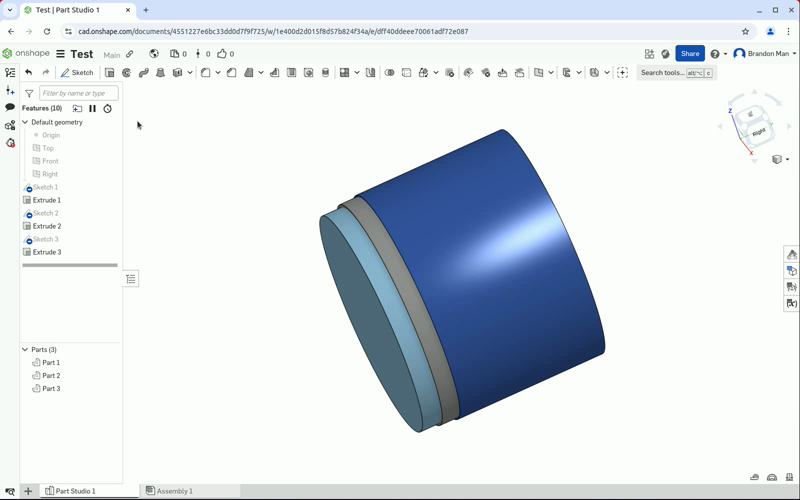
key(down, 2)
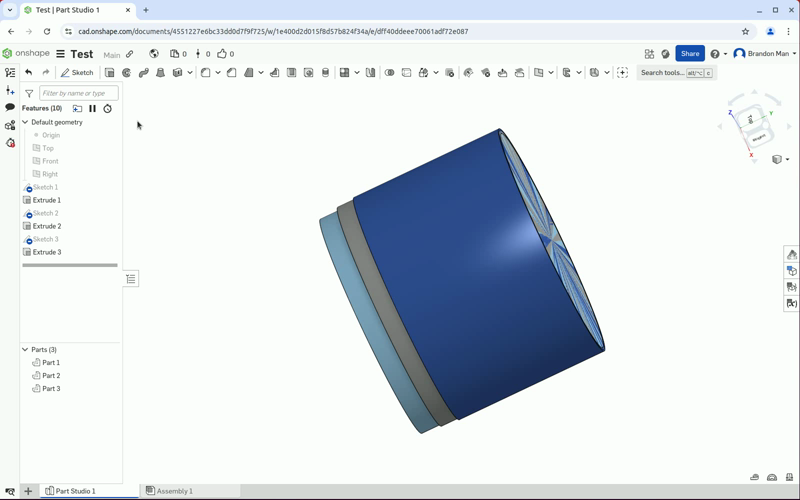
key(up, 2)
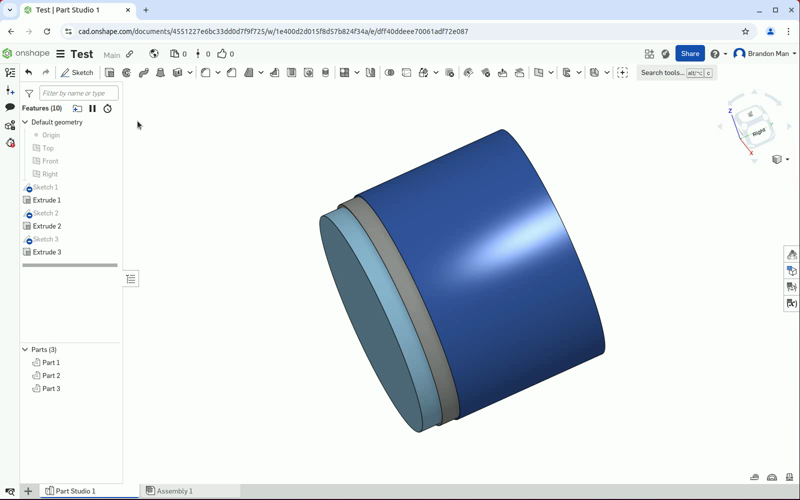
key(right, 2)
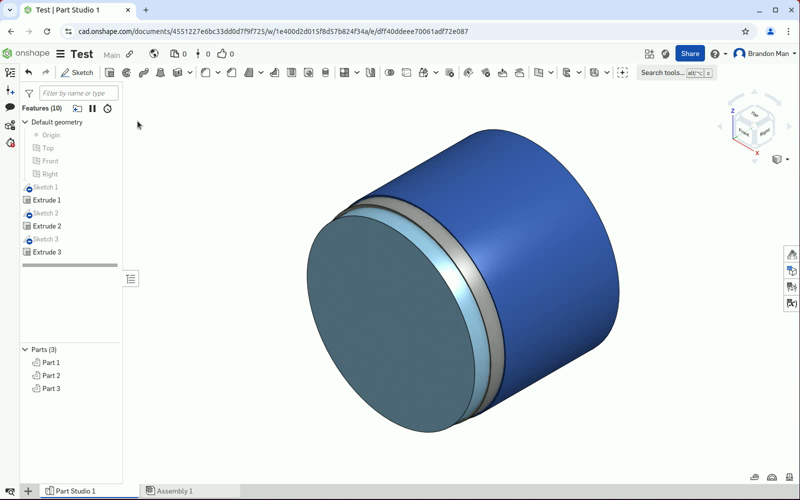
mouse_move(73, 189)
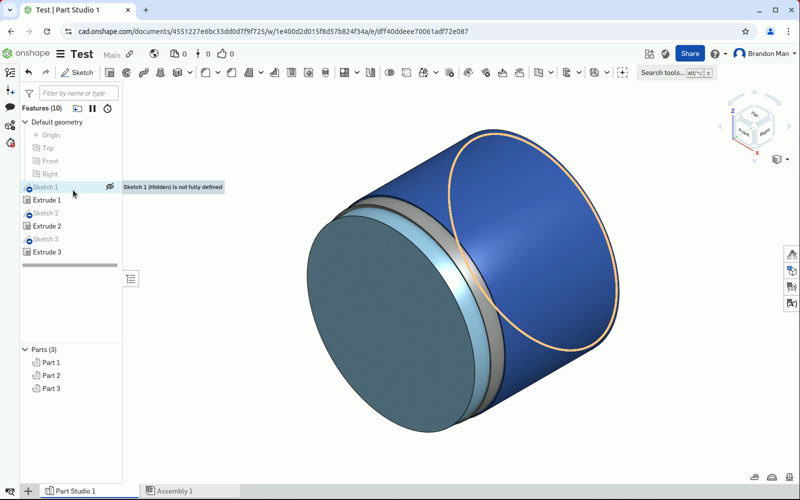
click(73, 189)